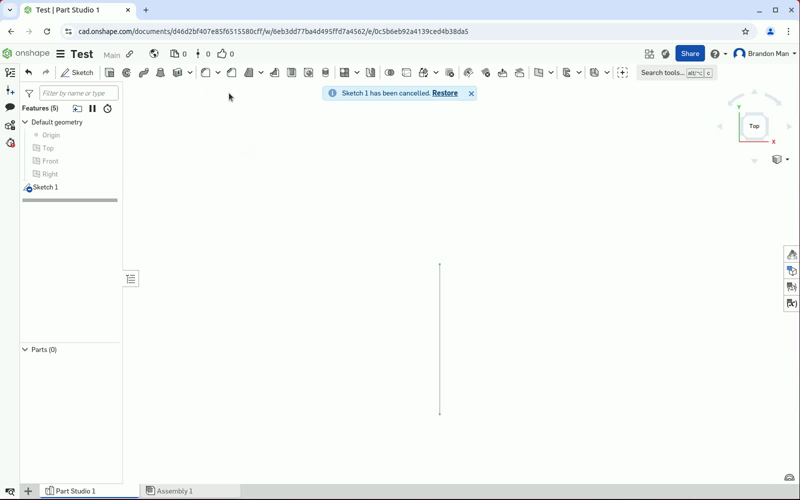
key(shift+h)
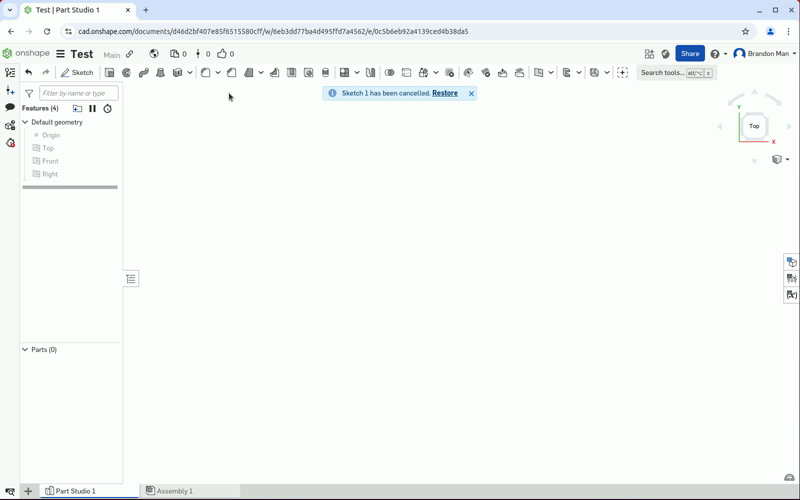
key(shift+s)
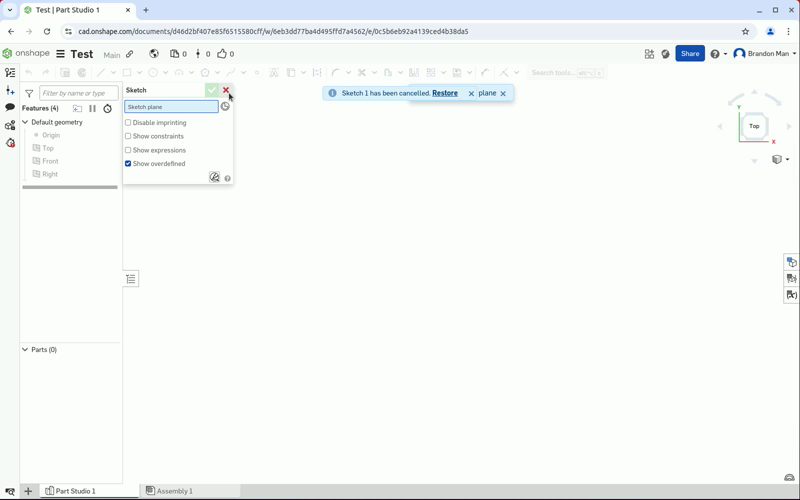
mouse_move(73, 150)
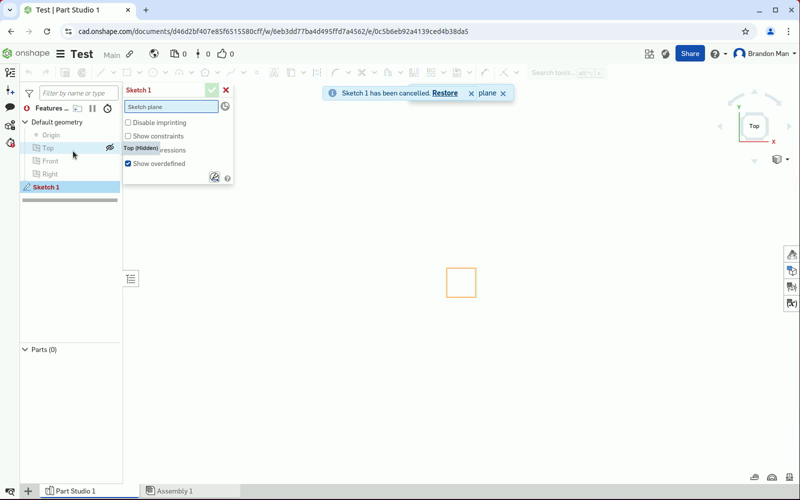
click(73, 150)
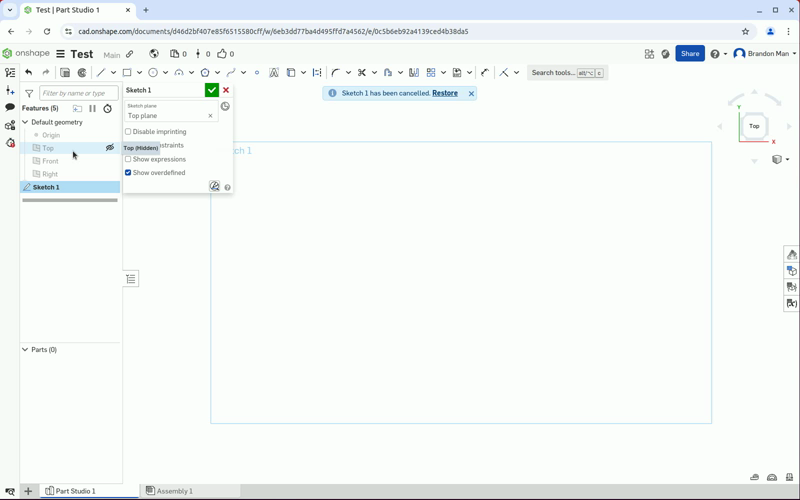
mouse_move(73, 352)
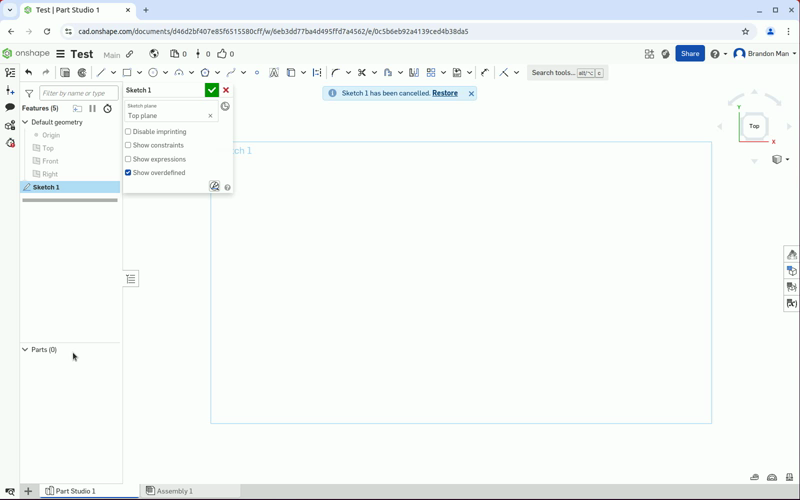
key(y)
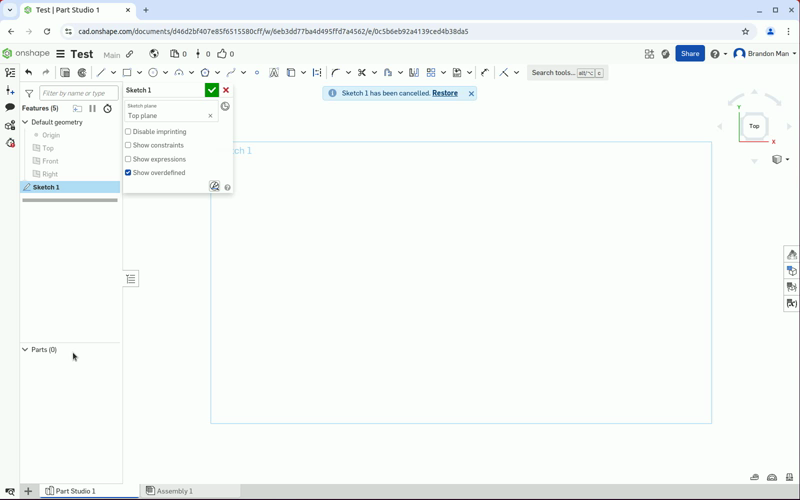
key(l)
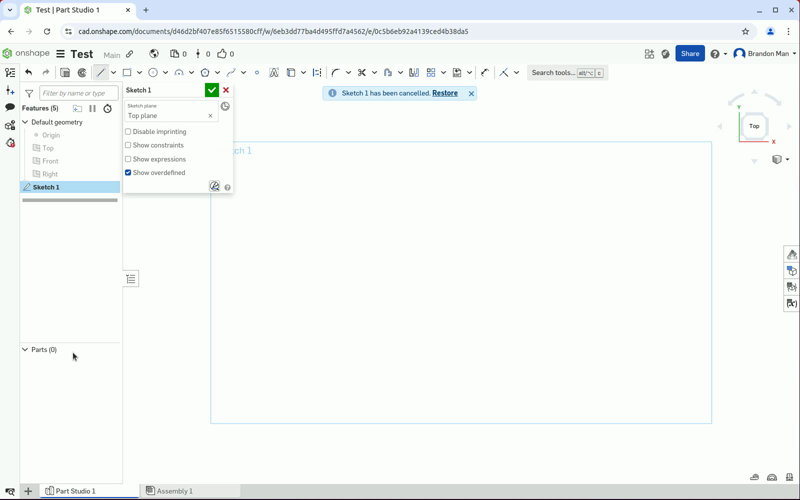
key_down(shift)
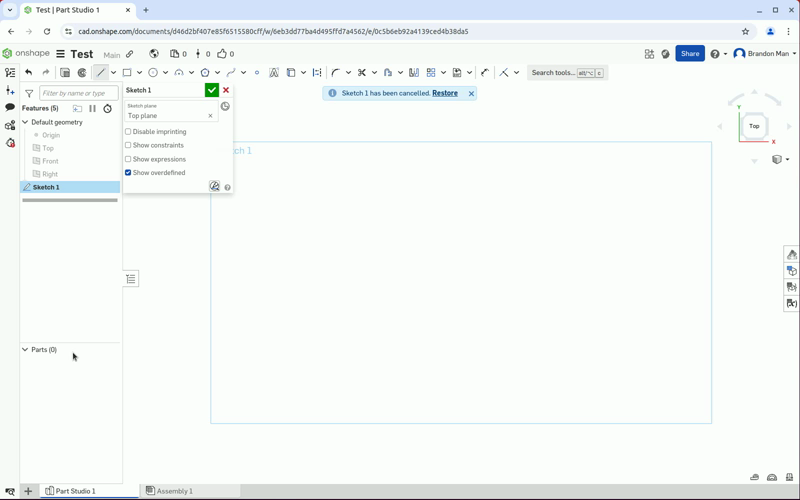
mouse_move(348, 346)
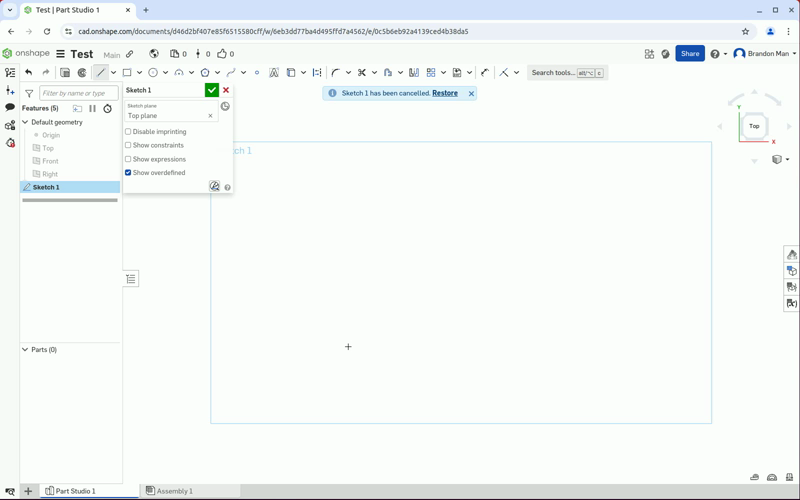
click(348, 346)
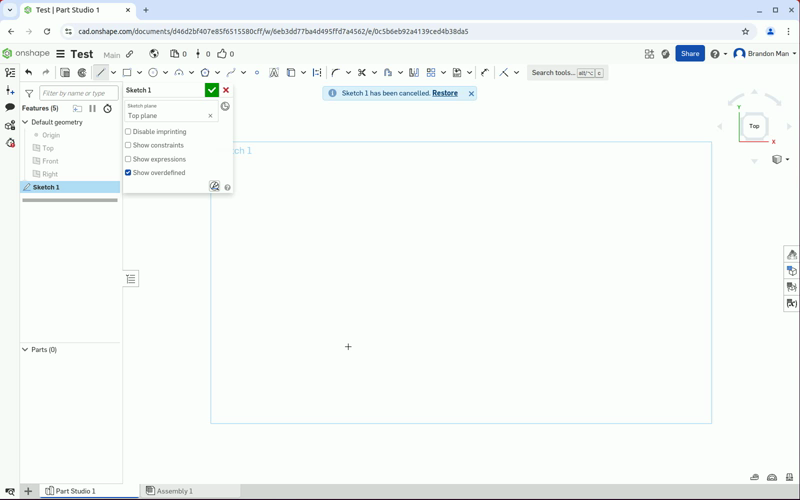
key_up(shift)
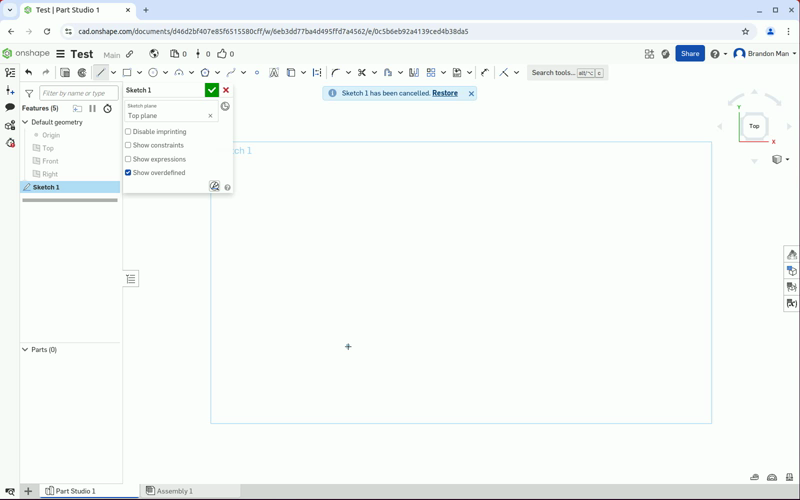
key_down(shift)
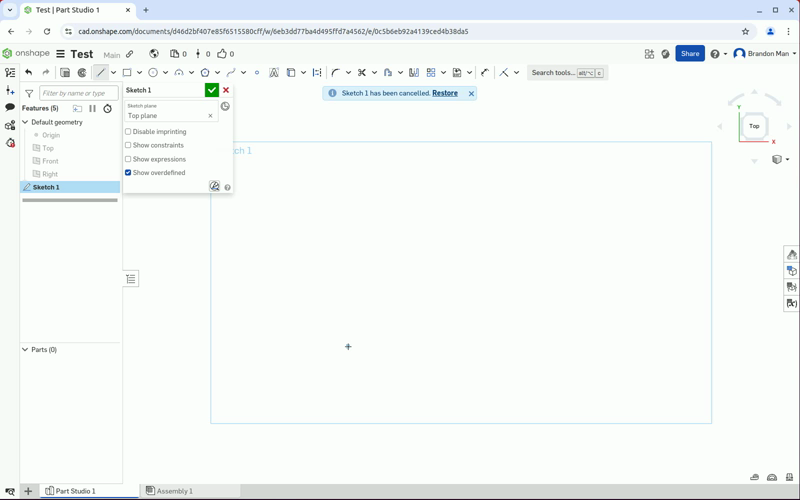
mouse_move(378, 346)
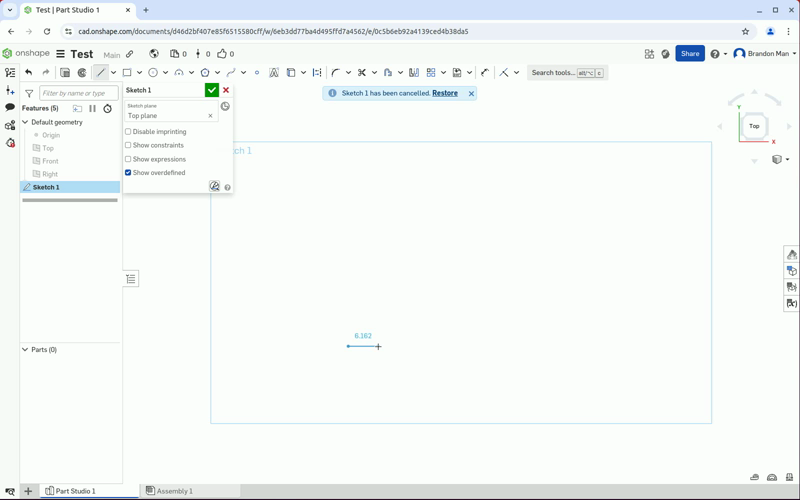
mouse_move(397, 346)
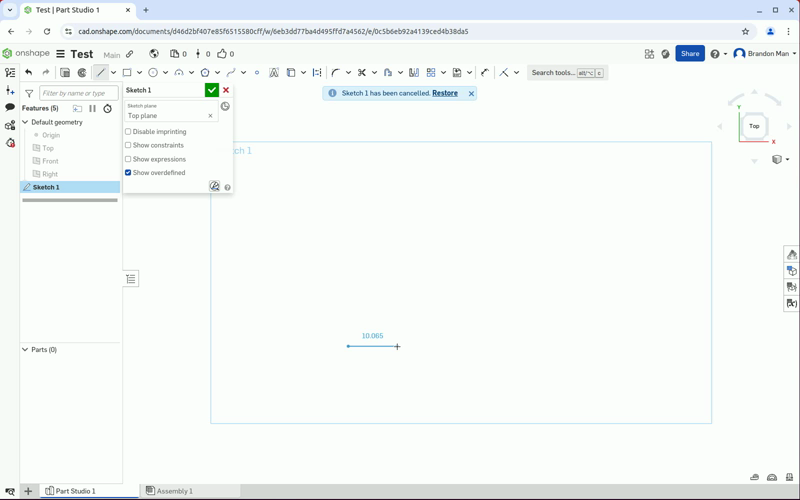
click(397, 346)
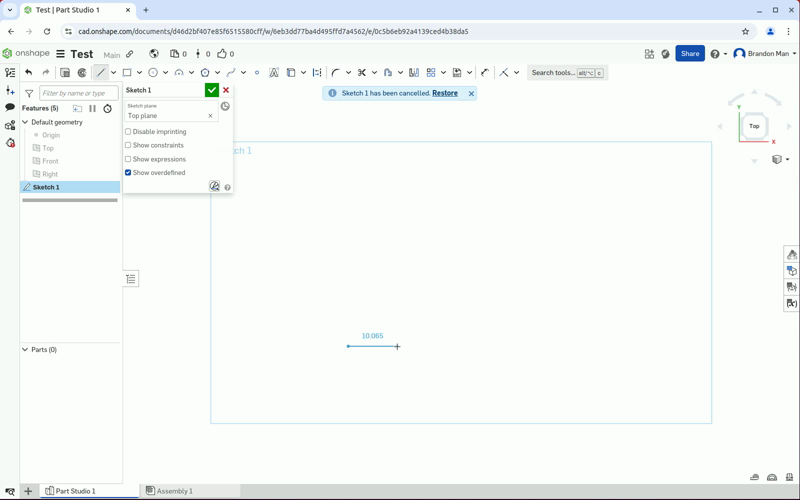
key_up(shift)
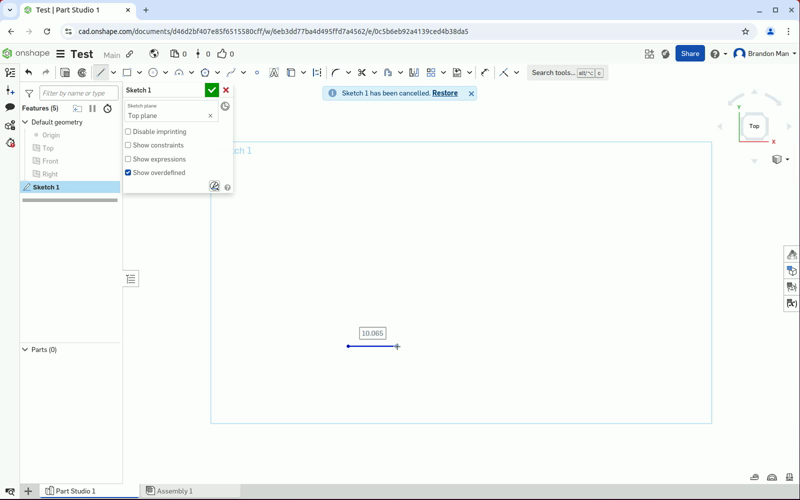
key_down(shift)
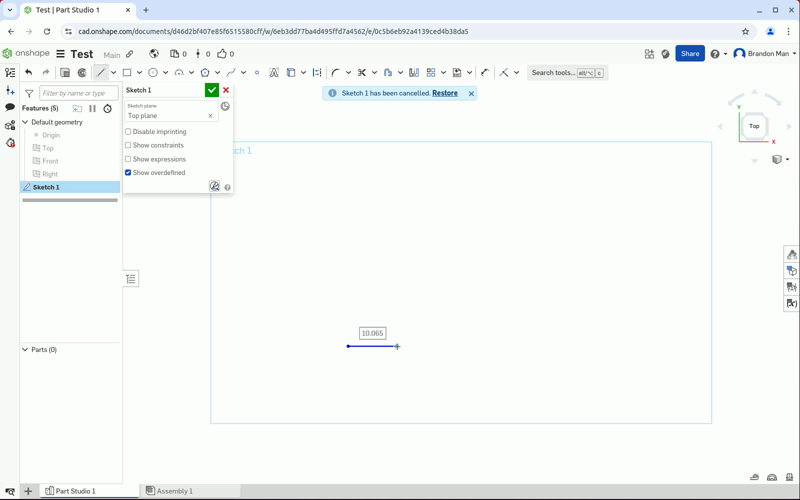
mouse_move(427, 346)
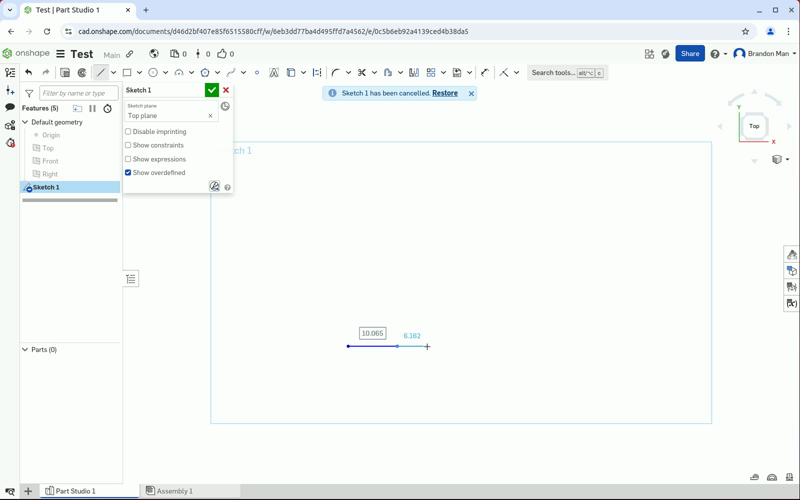
mouse_move(397, 319)
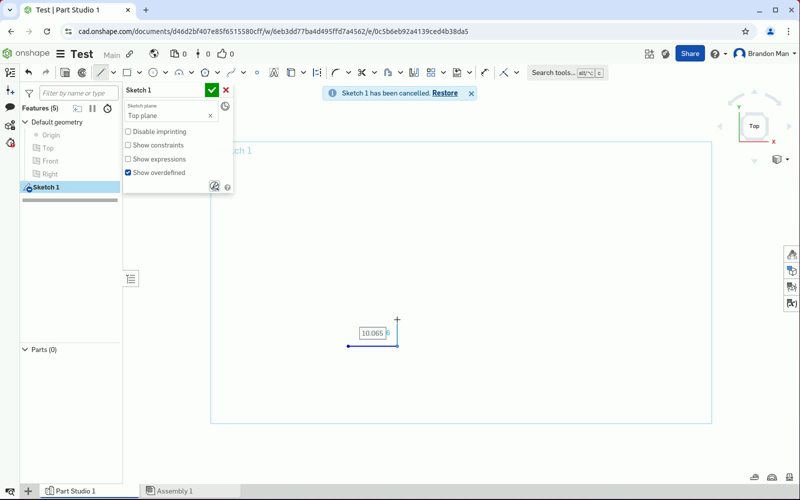
click(397, 319)
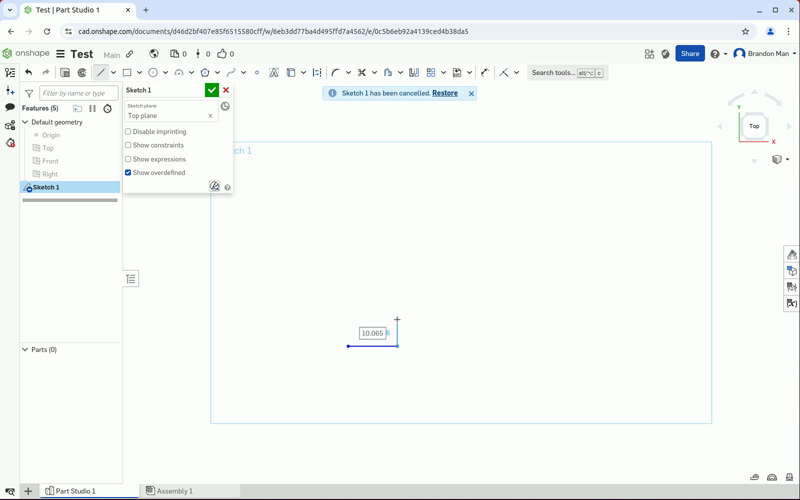
key_up(shift)
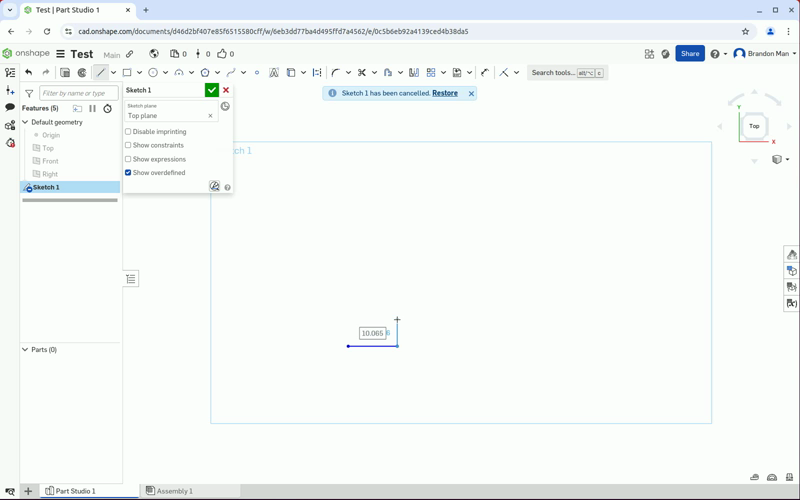
key_down(shift)
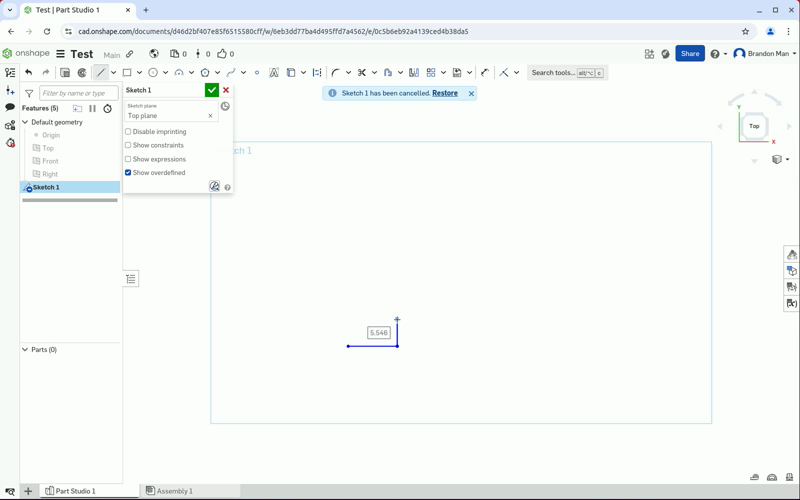
mouse_move(397, 244)
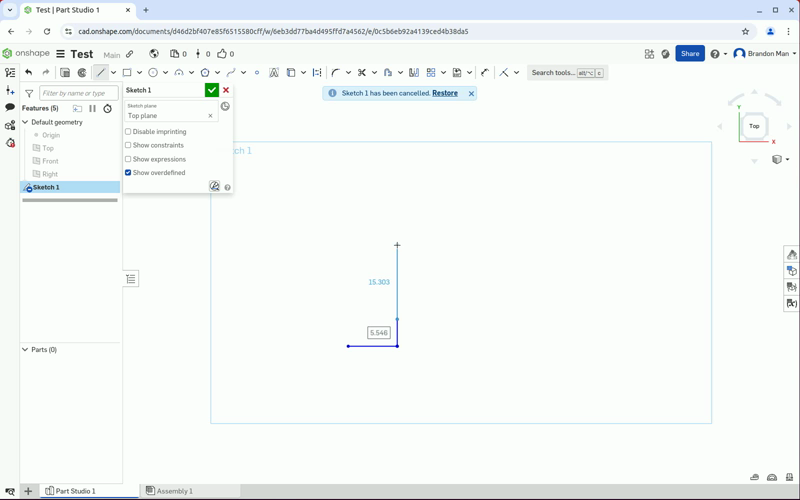
click(397, 244)
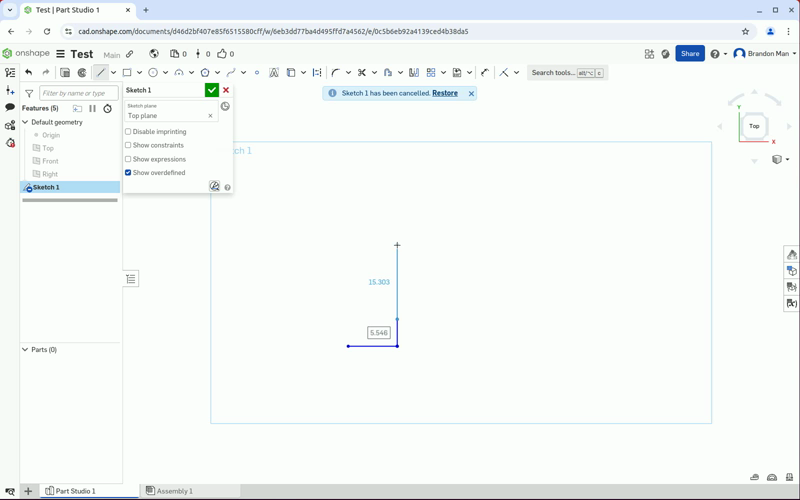
key_up(shift)
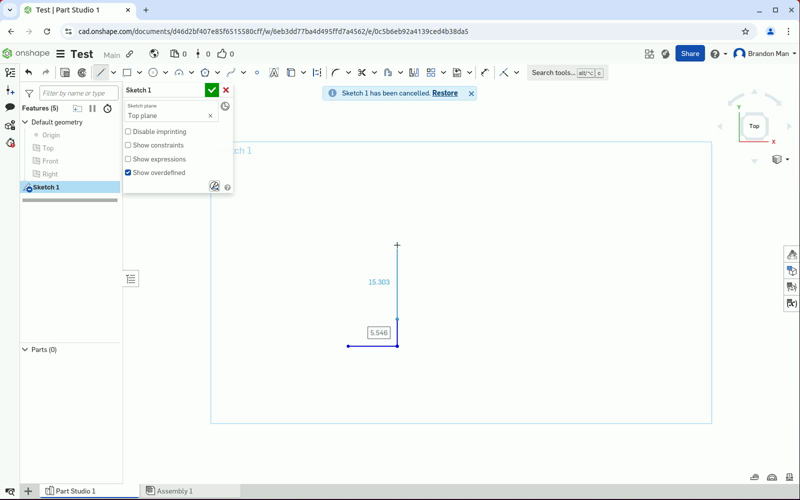
key_down(shift)
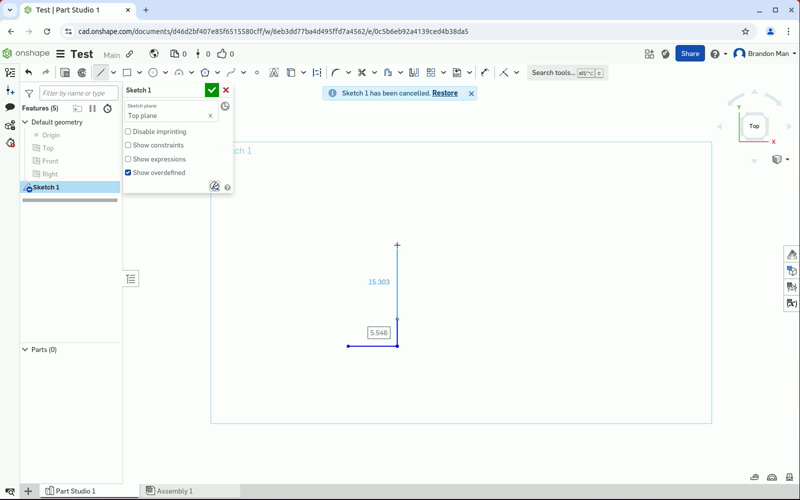
mouse_move(427, 244)
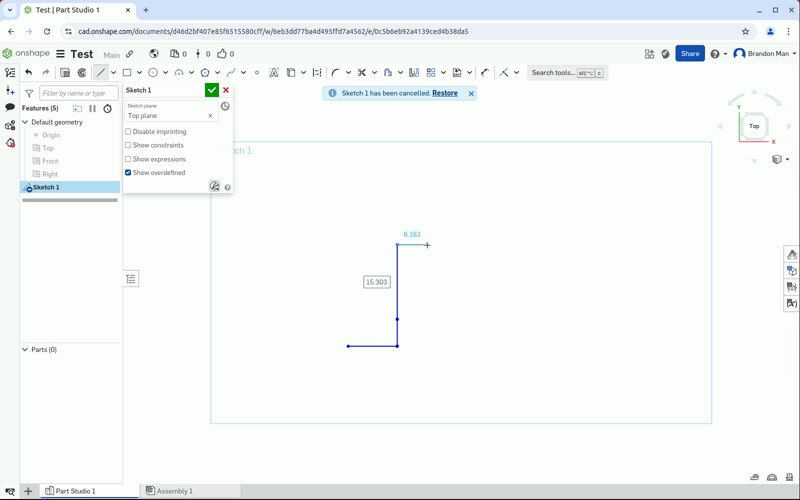
mouse_move(397, 217)
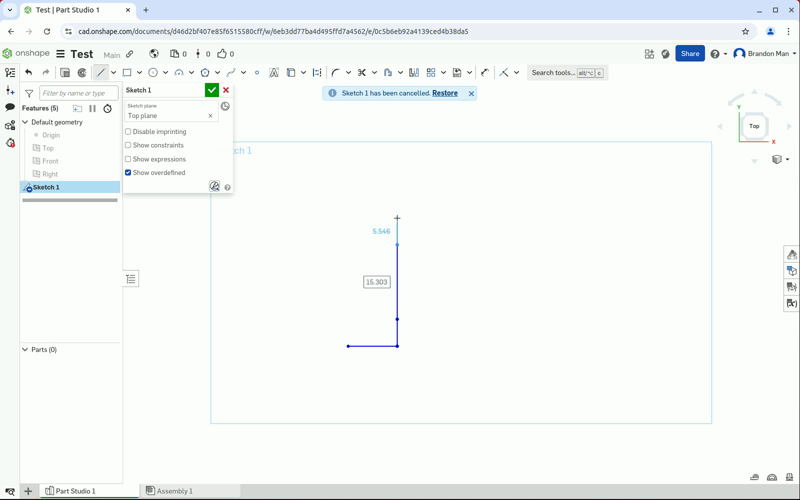
click(397, 217)
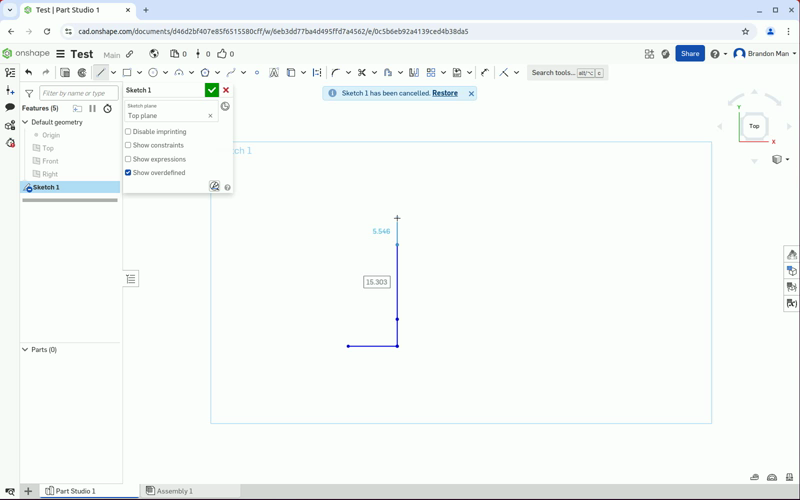
key_up(shift)
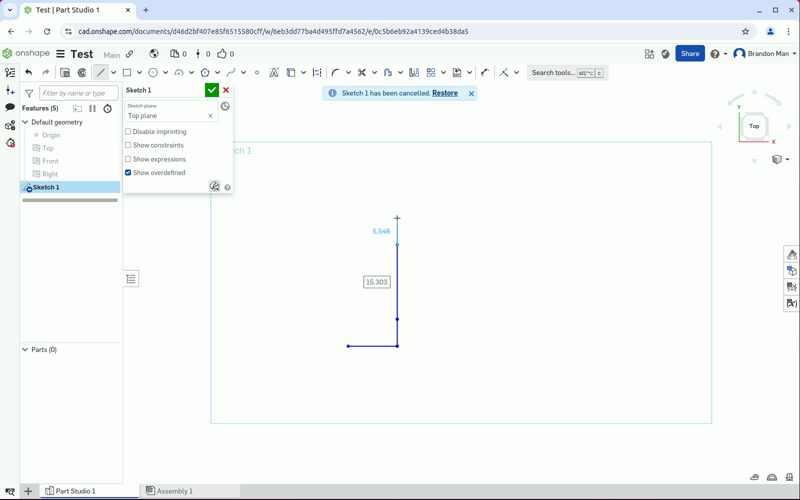
key_down(shift)
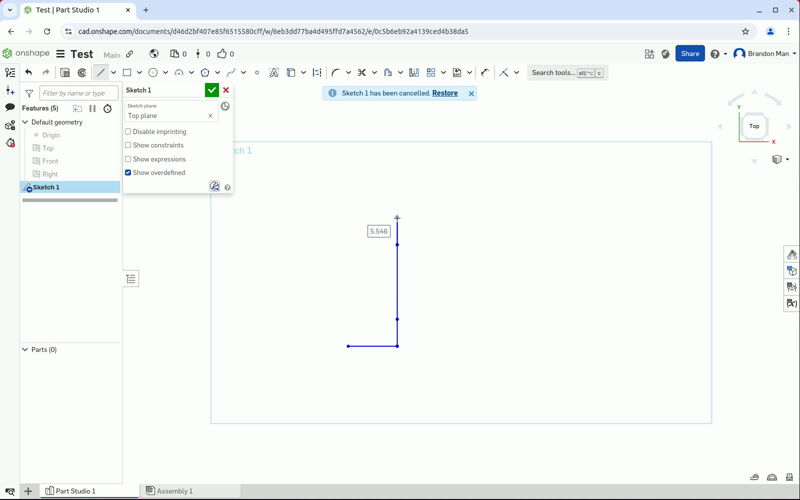
mouse_move(427, 217)
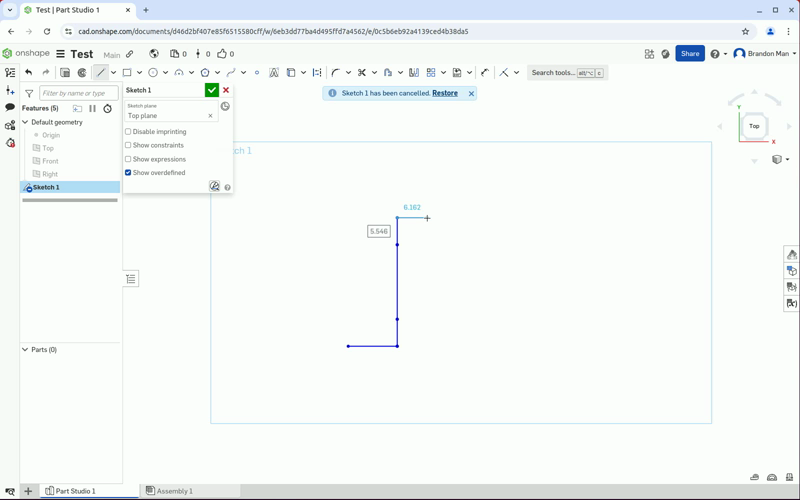
mouse_move(348, 217)
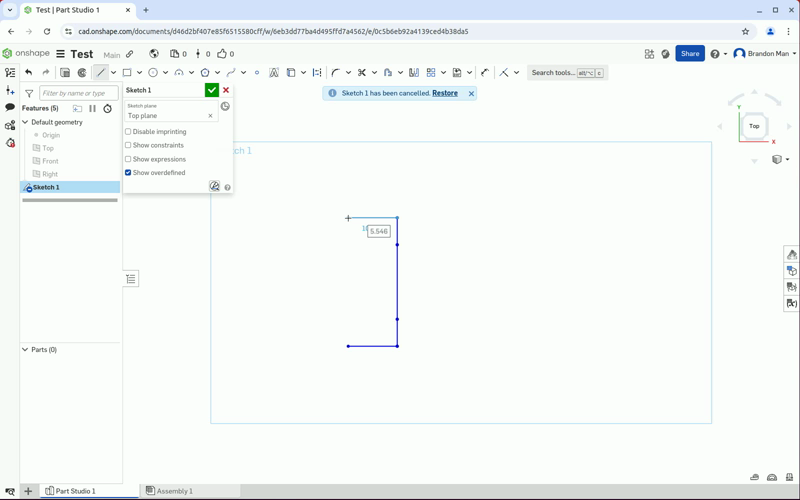
click(348, 217)
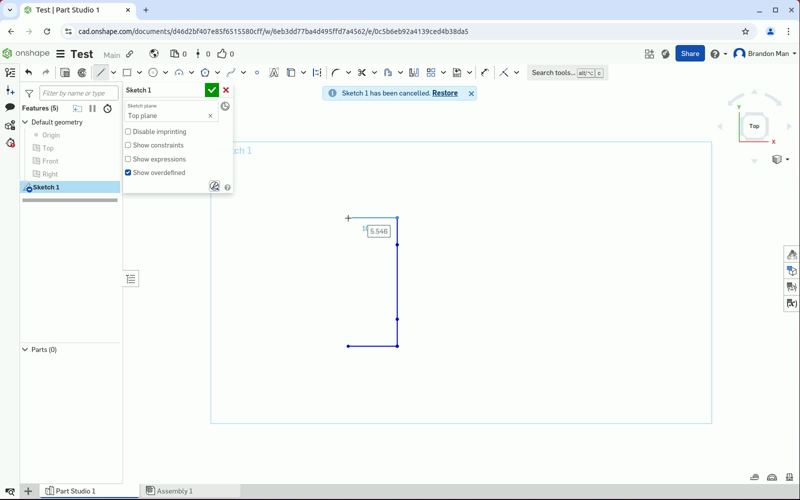
key_up(shift)
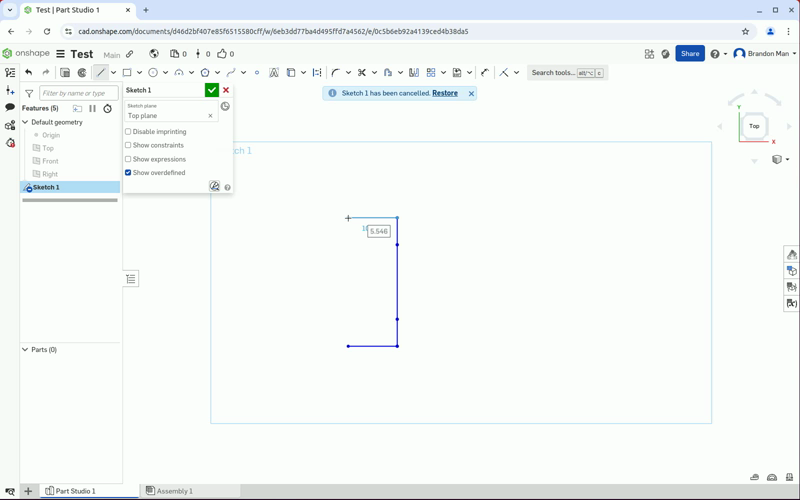
key_down(shift)
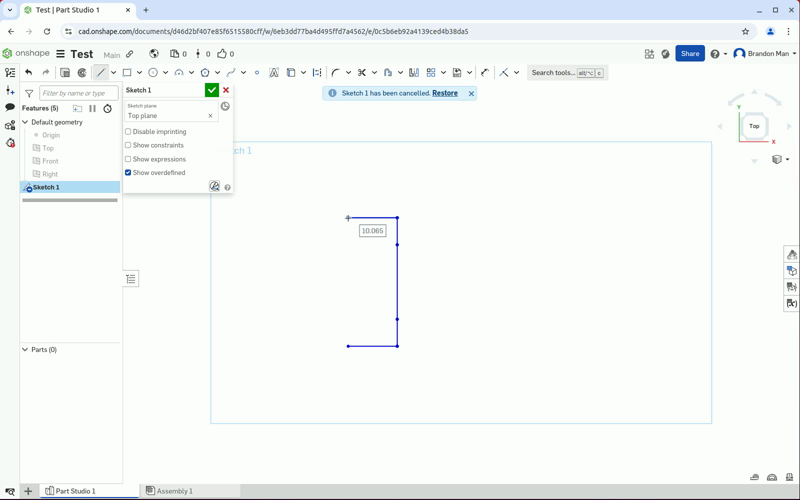
mouse_move(378, 217)
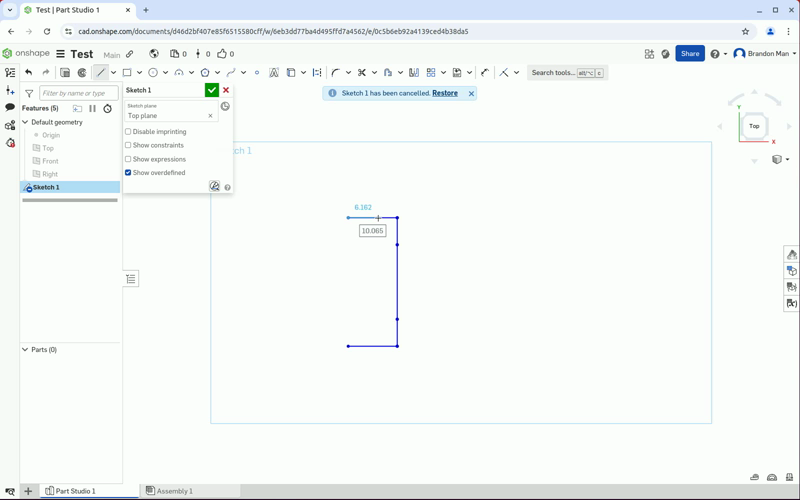
mouse_move(348, 260)
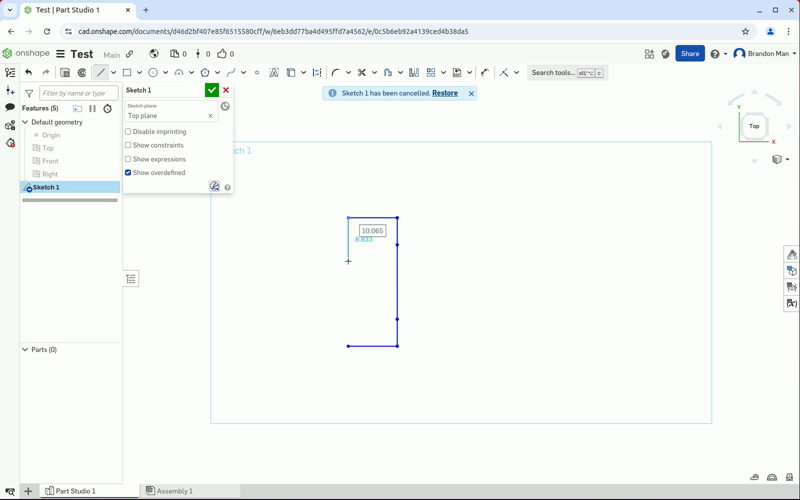
click(348, 260)
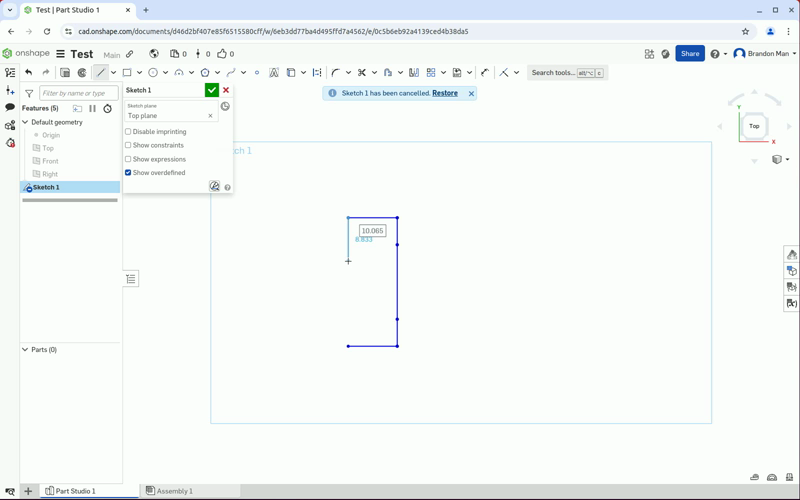
key_up(shift)
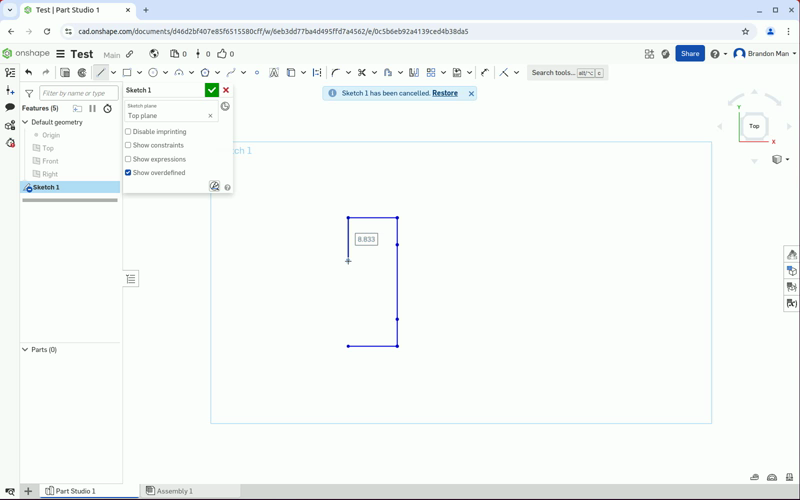
key_down(shift)
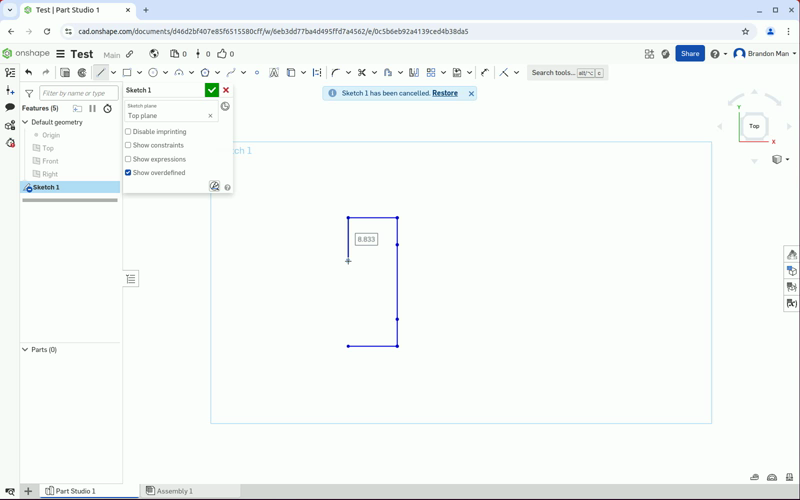
mouse_move(378, 260)
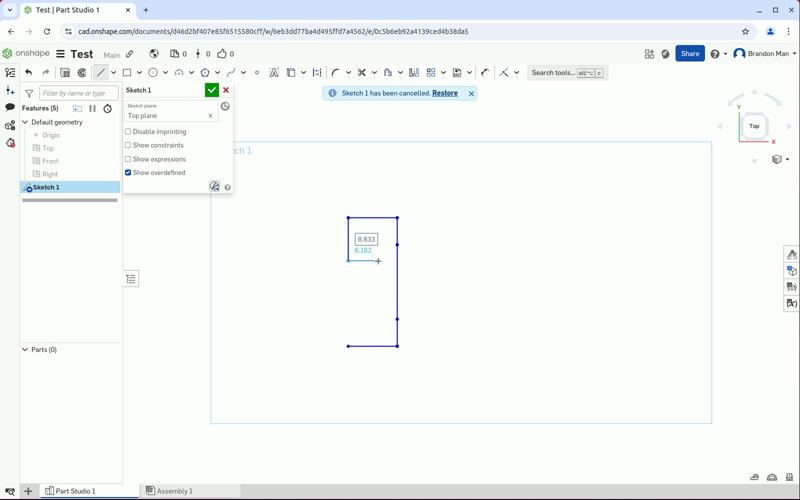
mouse_move(383, 260)
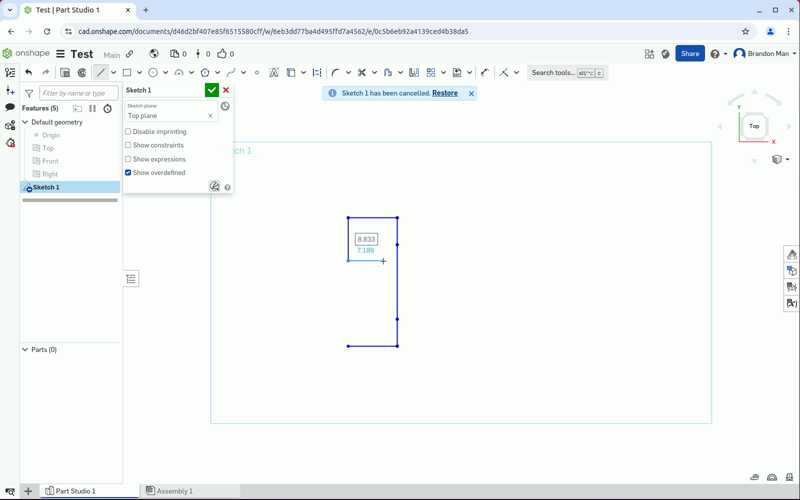
click(383, 260)
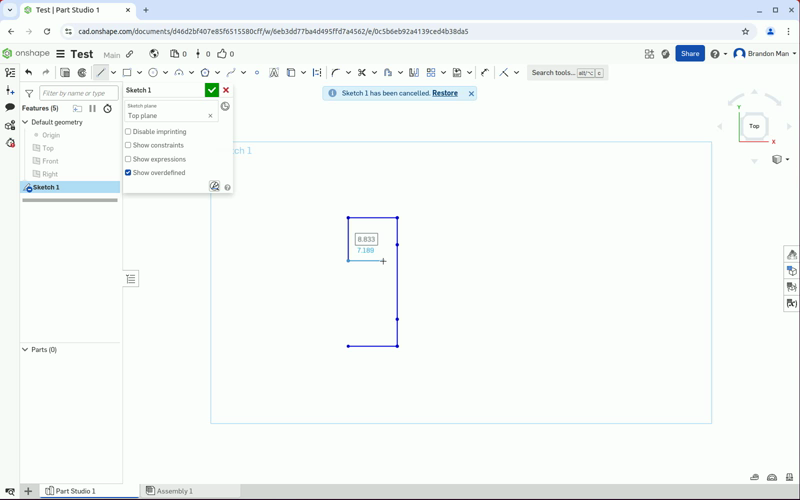
key_up(shift)
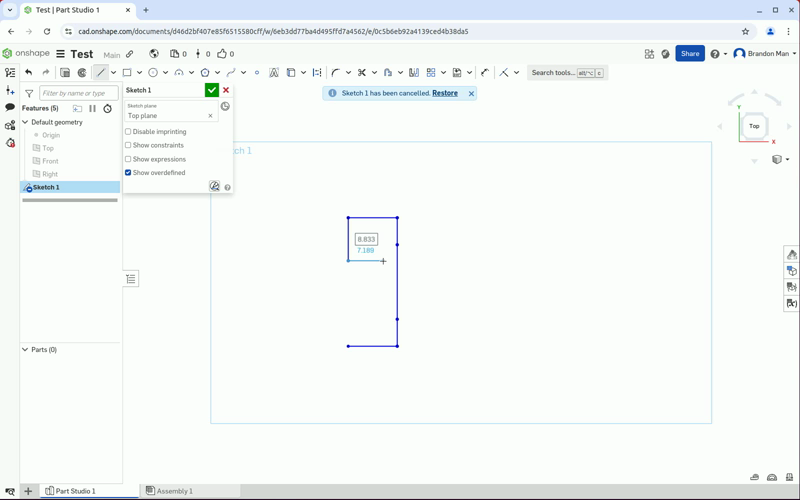
key_down(shift)
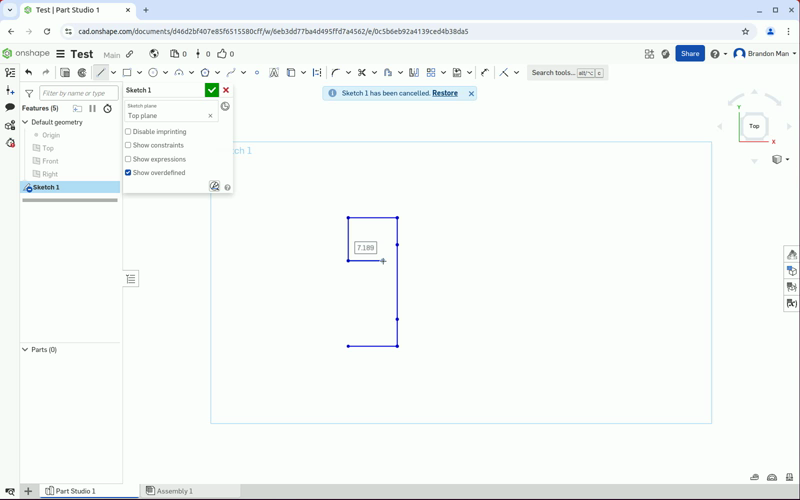
mouse_move(413, 260)
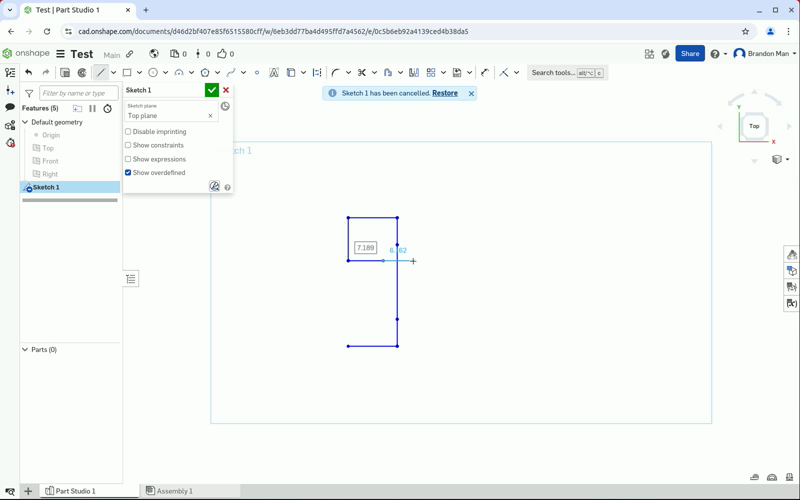
mouse_move(383, 302)
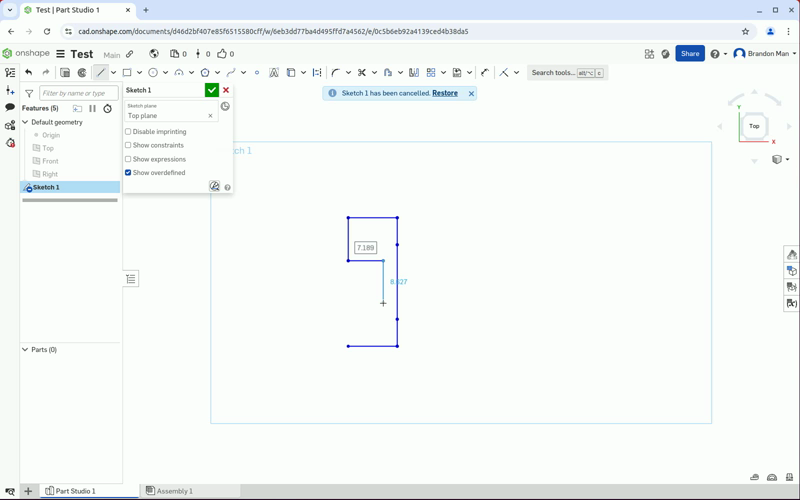
click(383, 302)
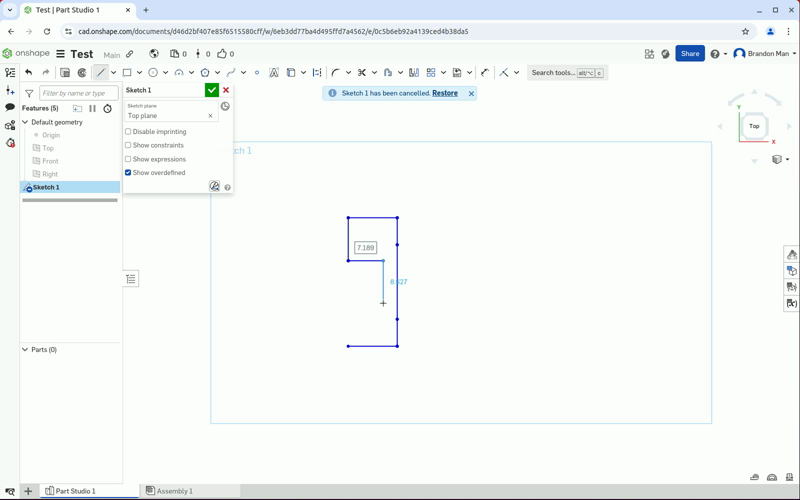
key_up(shift)
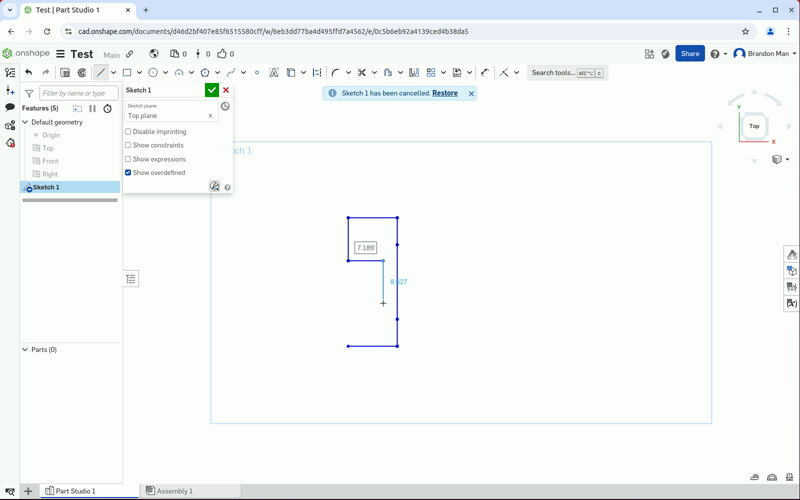
key_down(shift)
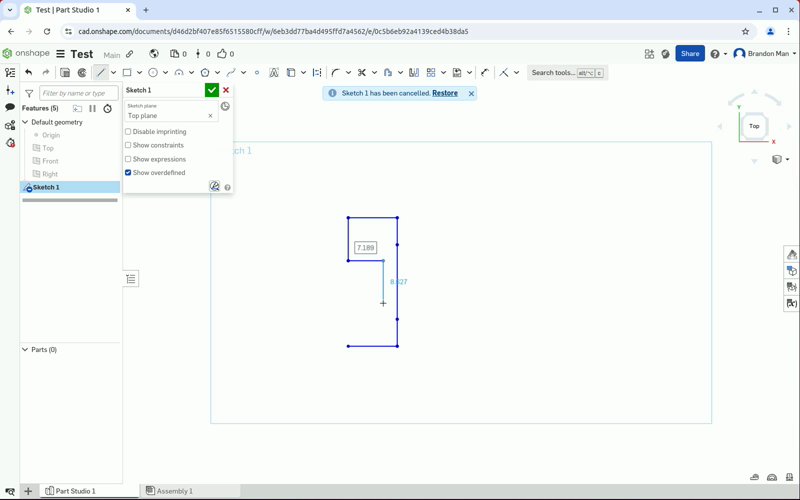
mouse_move(413, 302)
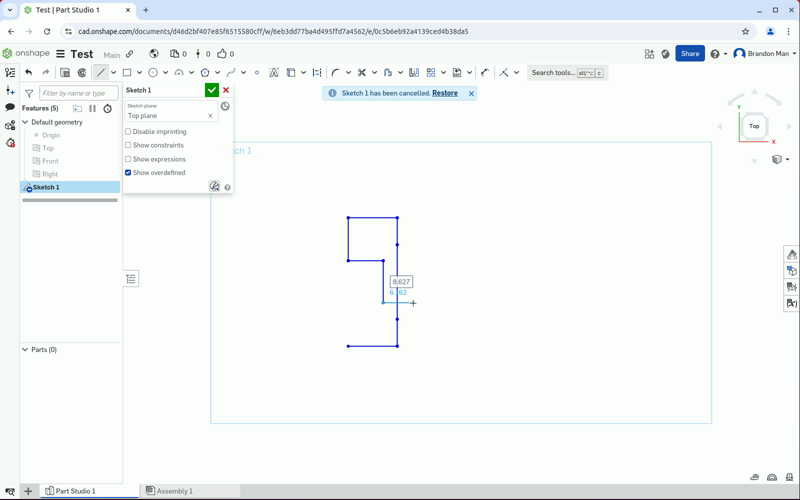
mouse_move(348, 302)
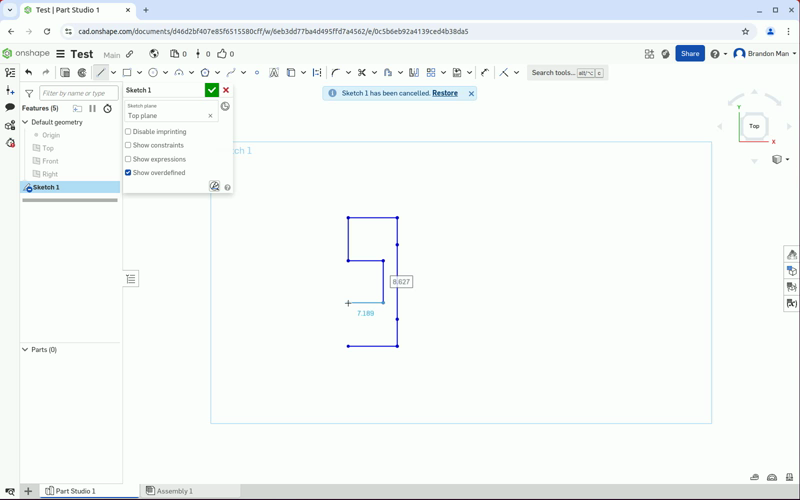
click(348, 302)
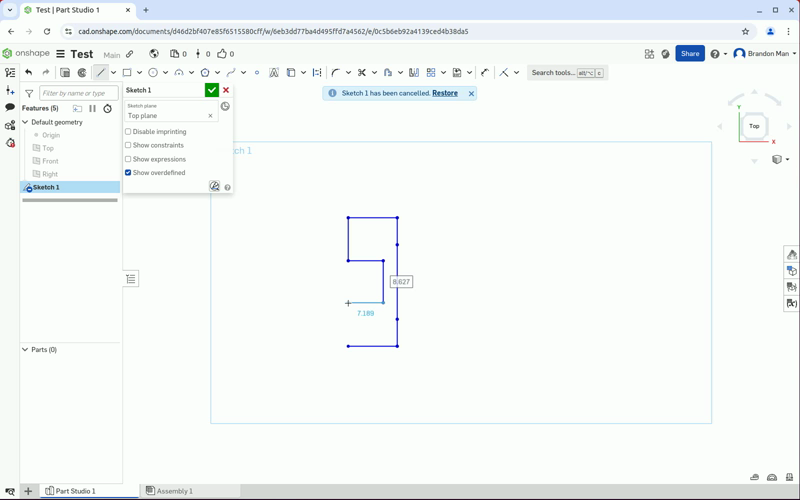
key_up(shift)
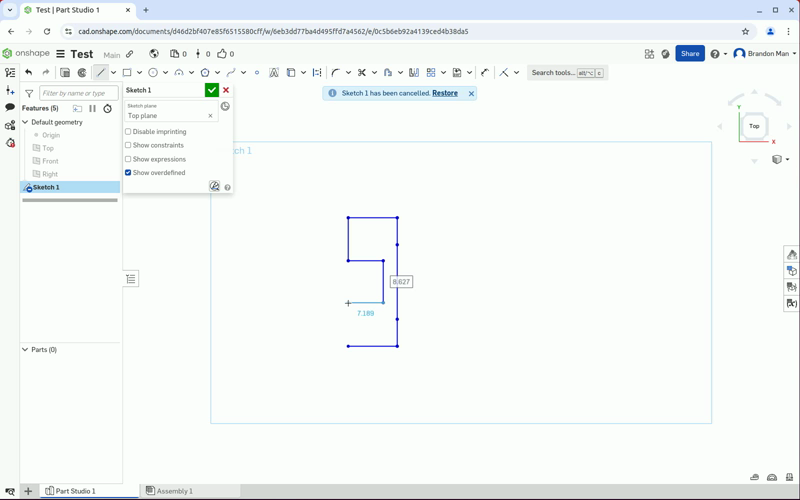
mouse_move(378, 302)
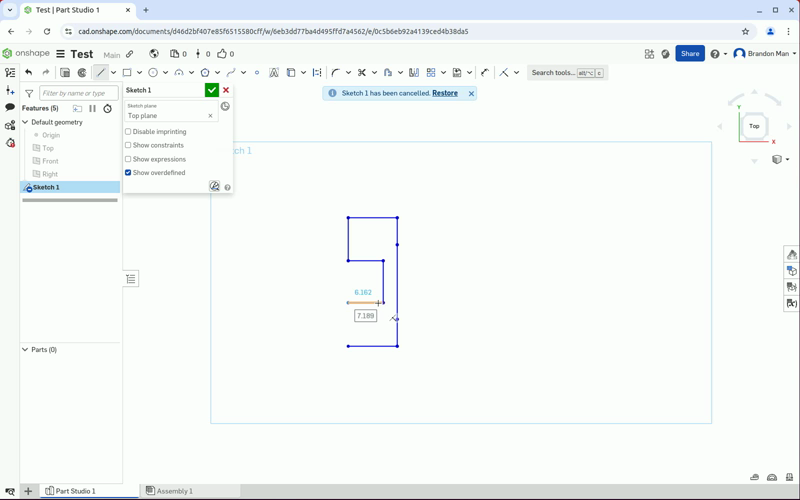
key_down(shift)
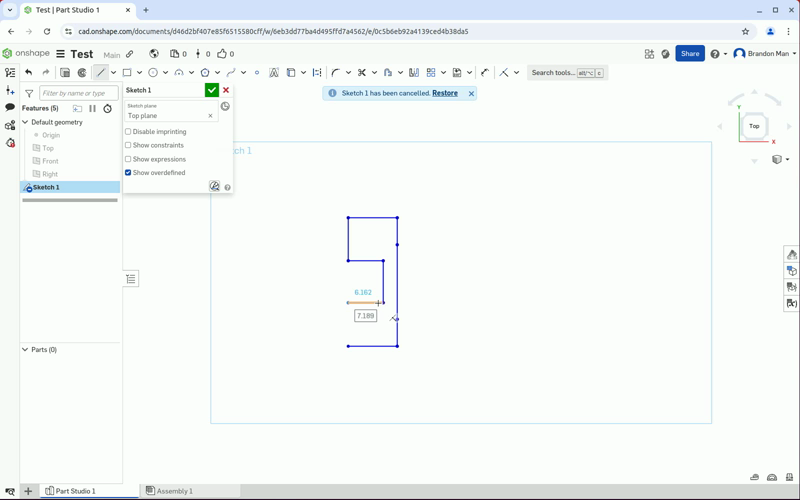
mouse_move(348, 346)
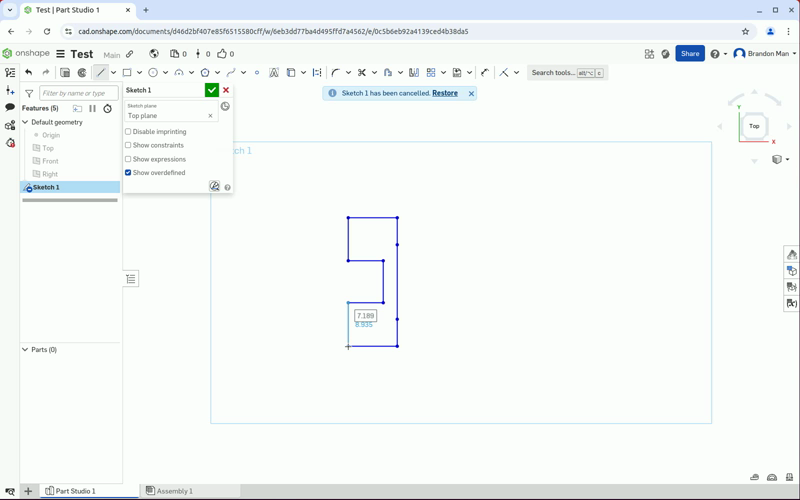
key_up(shift)
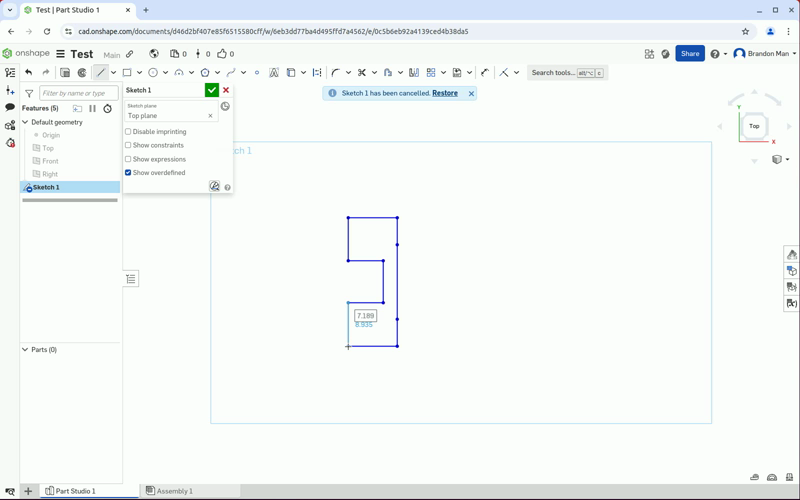
click(348, 346)
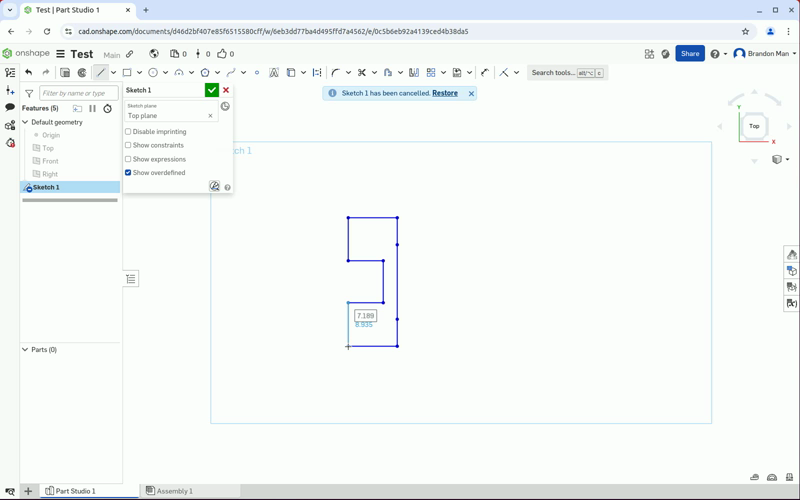
key(esc)
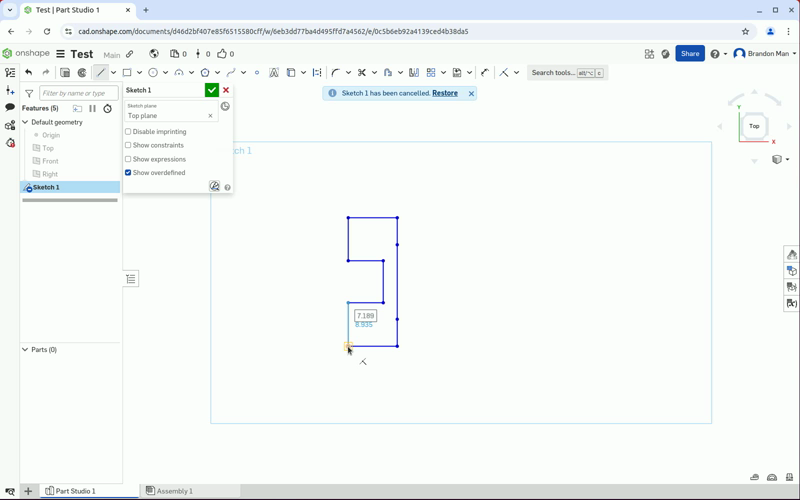
mouse_move(366, 236)
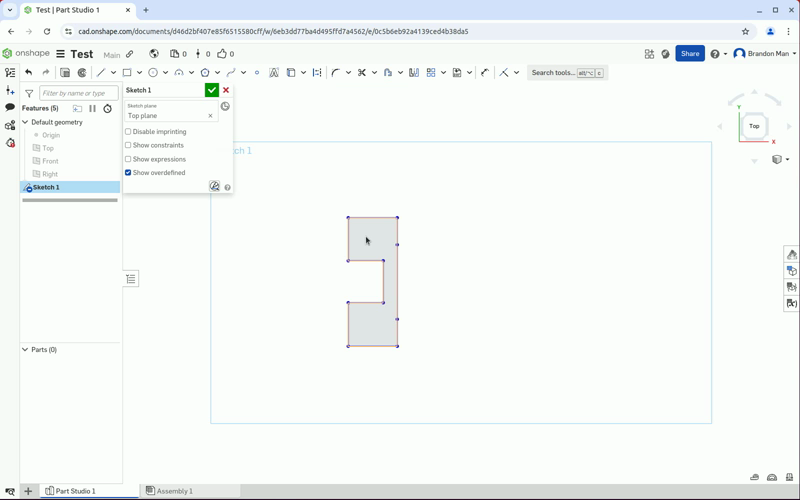
click(366, 236)
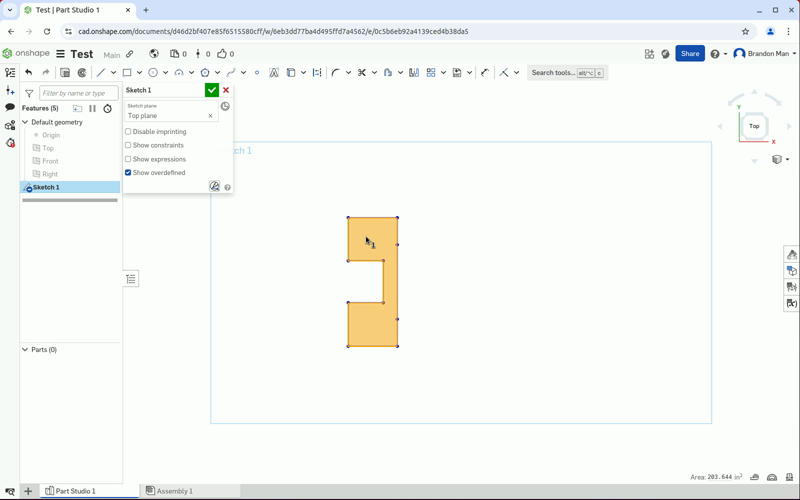
mouse_move(73, 352)
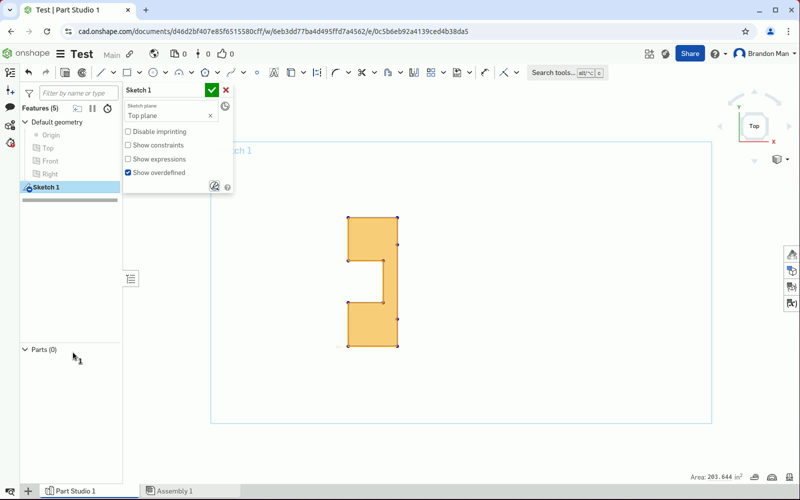
key(shift+y)
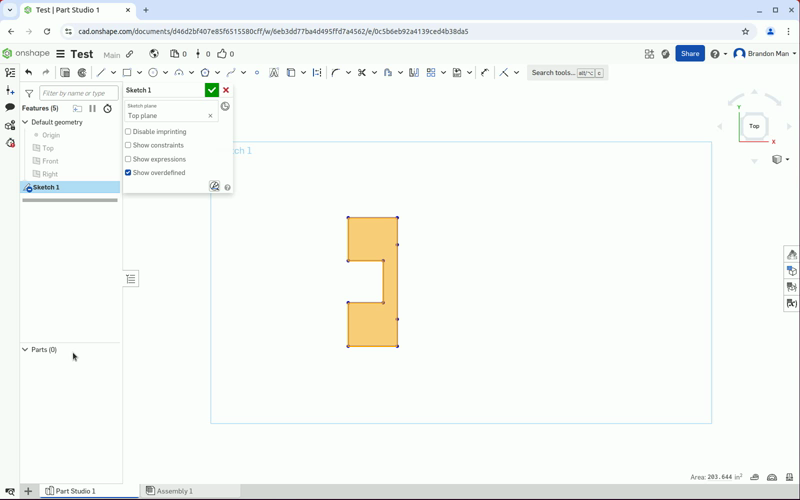
key(shift+e)
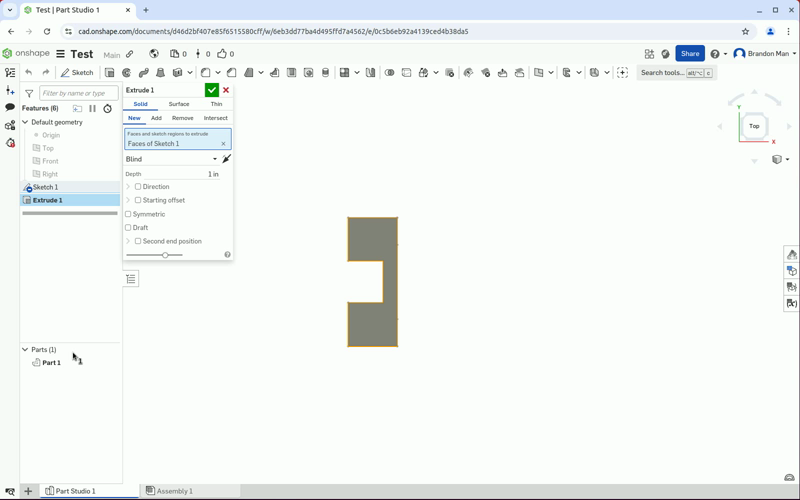
mouse_move(143, 106)
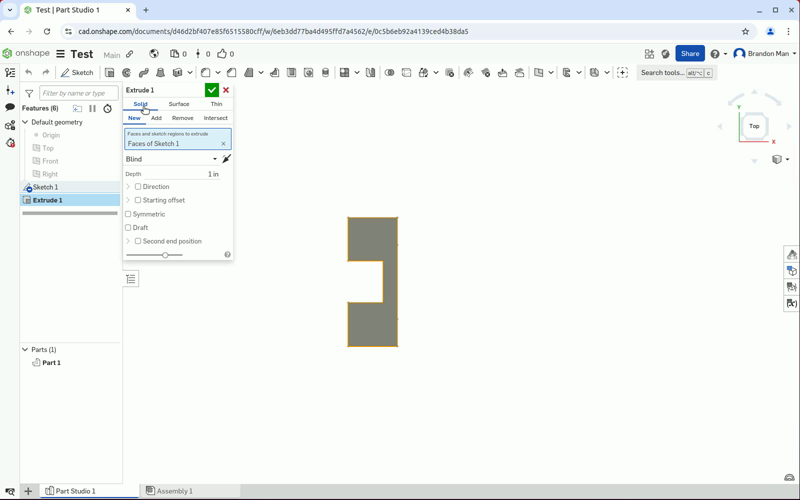
click(143, 106)
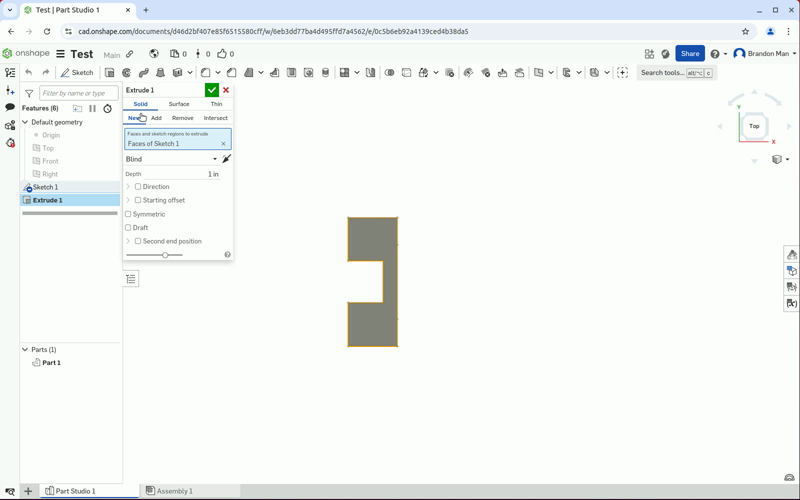
mouse_move(137, 120)
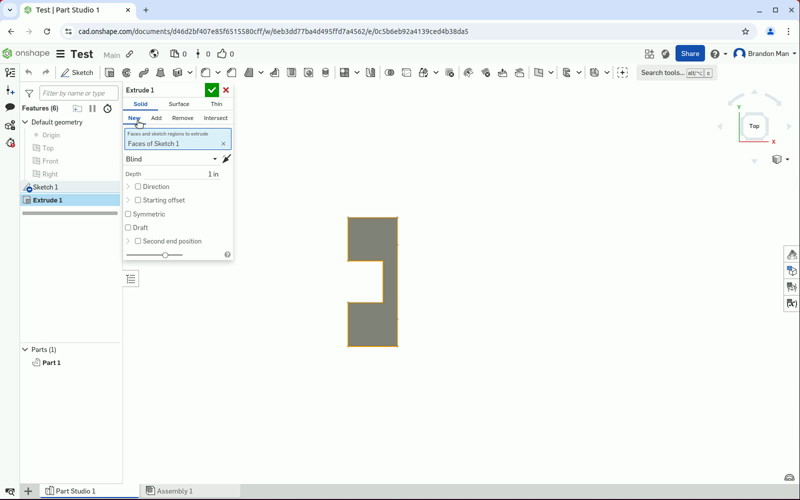
click(137, 120)
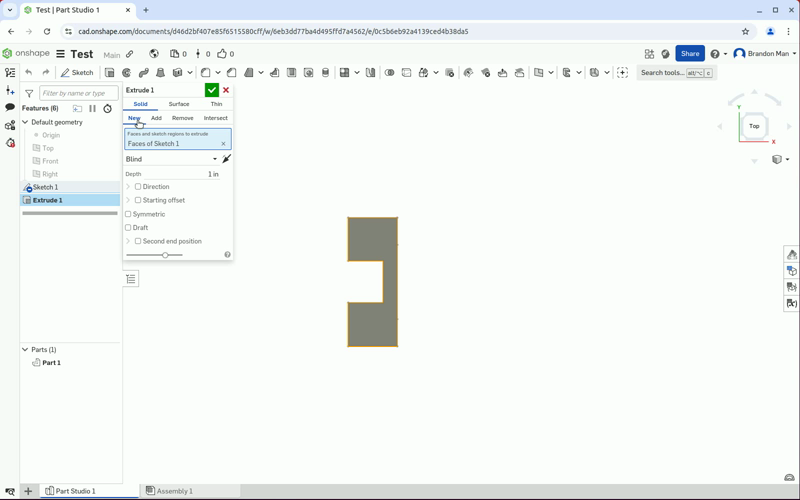
key(tab, 4)
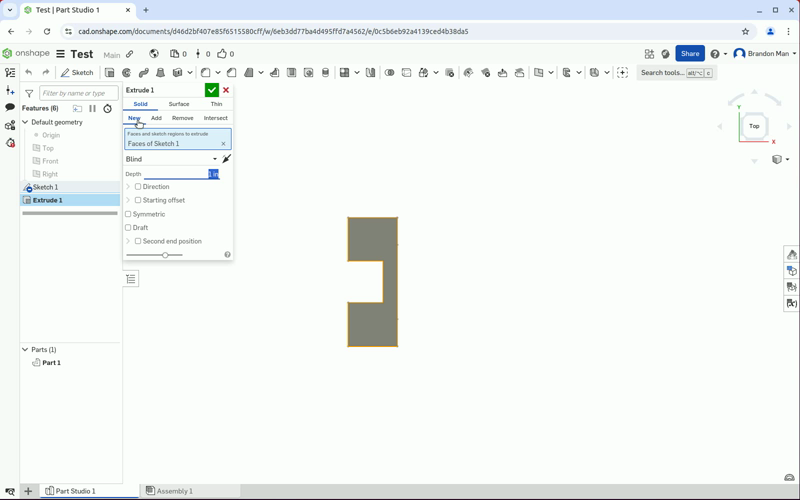
text(4.333)
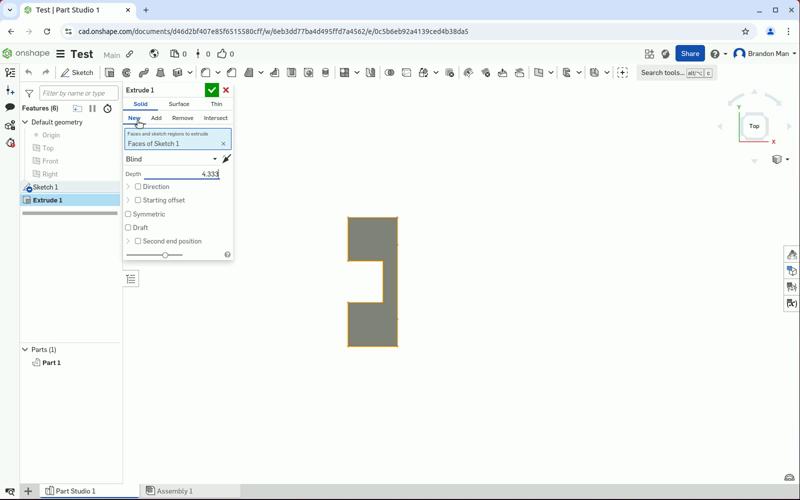
key(enter)
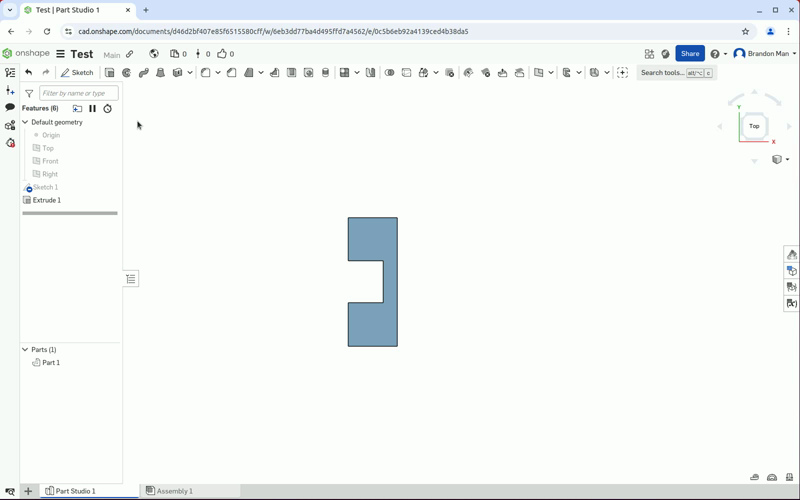
key(shift+h)
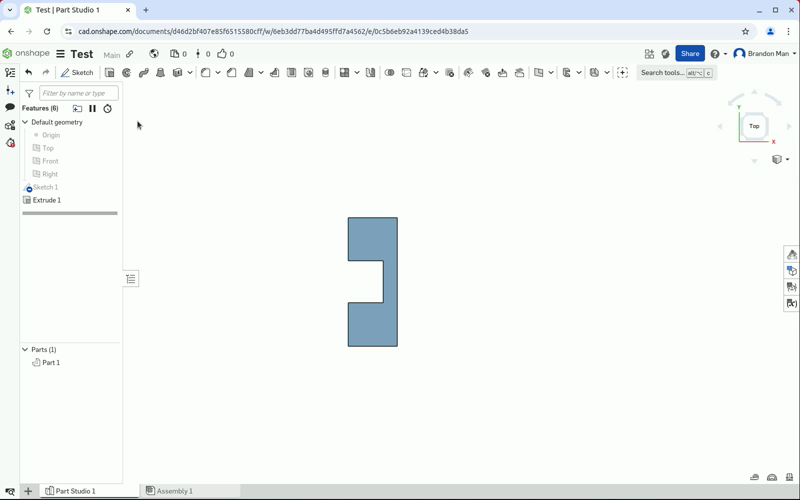
key(shift+h)
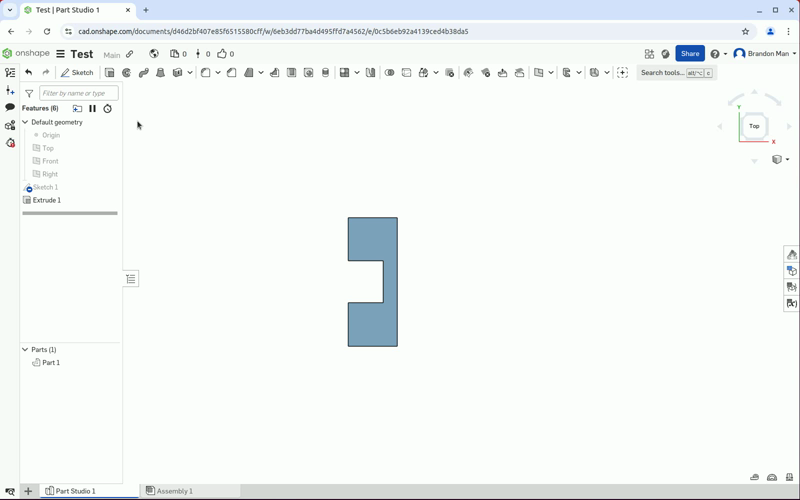
mouse_move(73, 189)
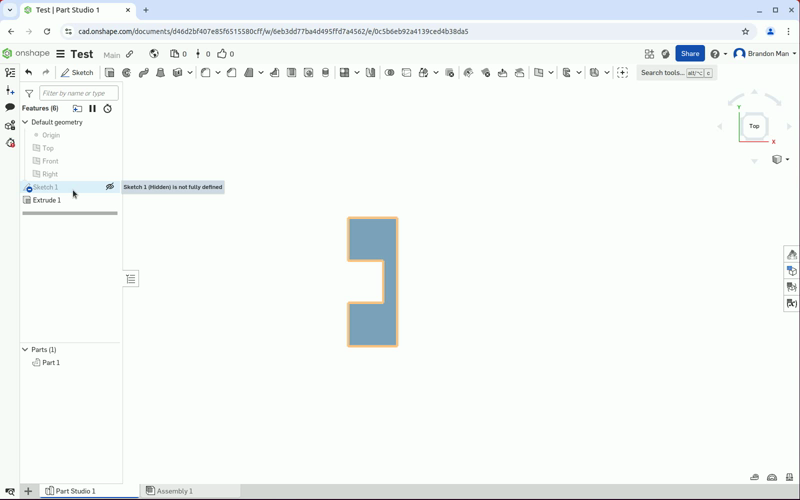
click(73, 189)
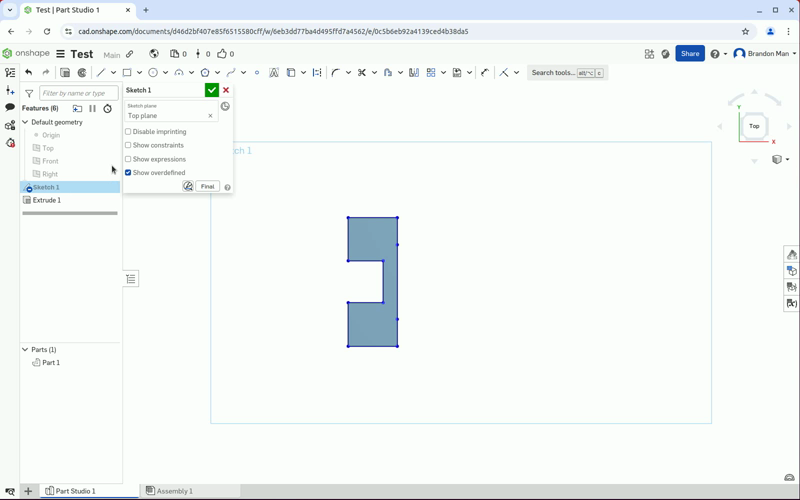
mouse_move(229, 92)
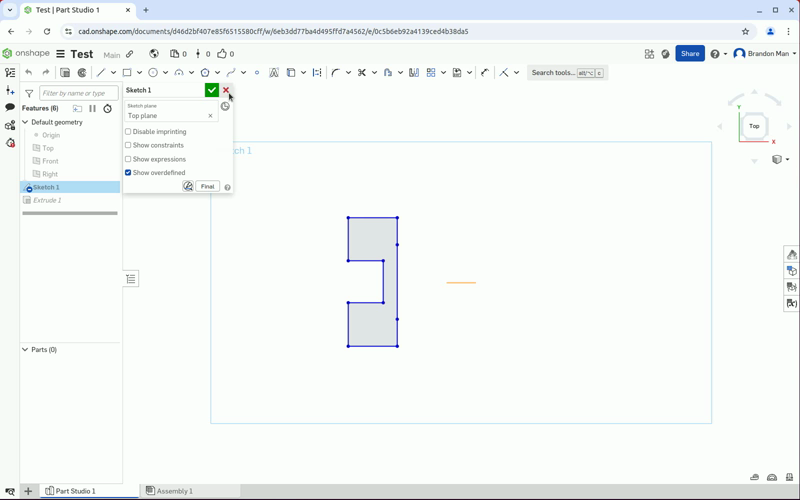
click(229, 92)
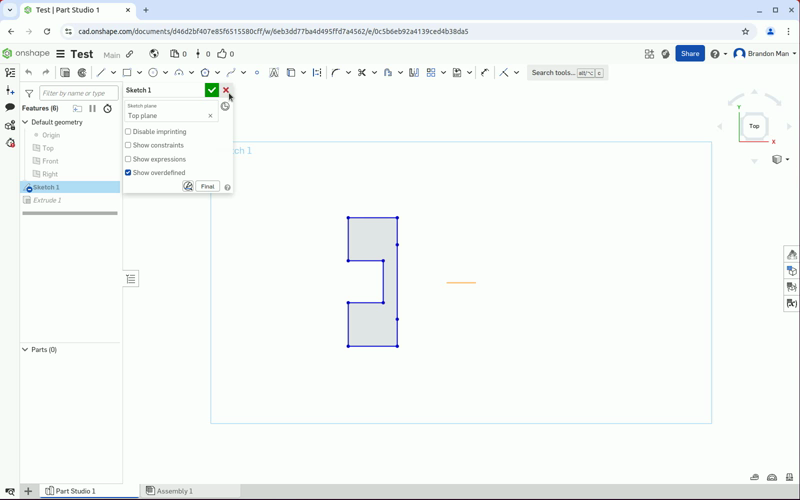
key(shift+s)
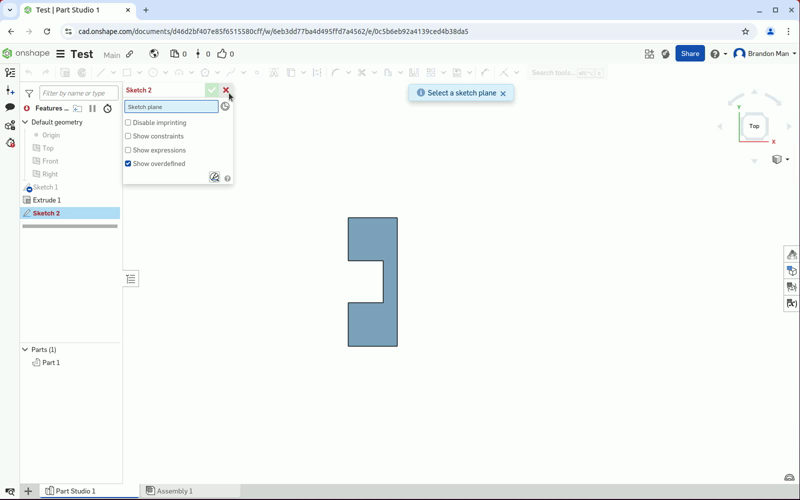
mouse_move(73, 150)
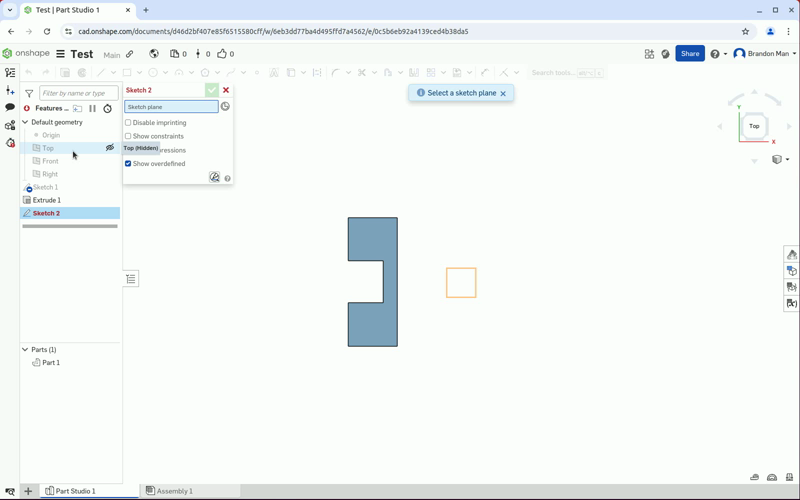
click(73, 150)
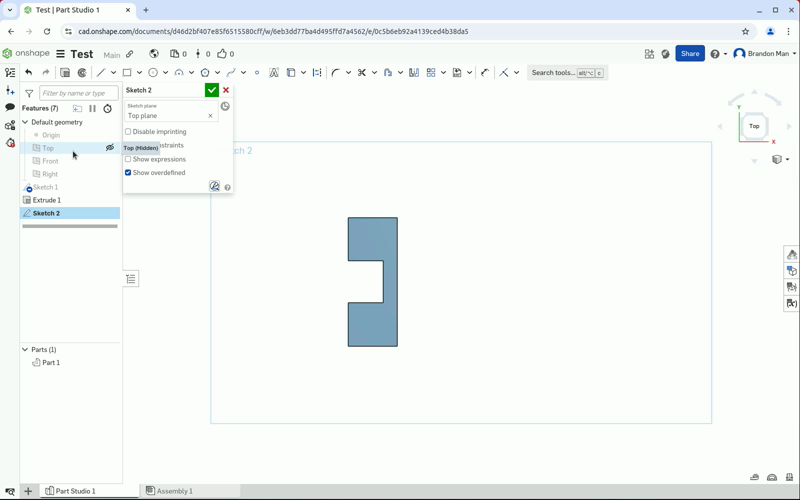
mouse_move(73, 352)
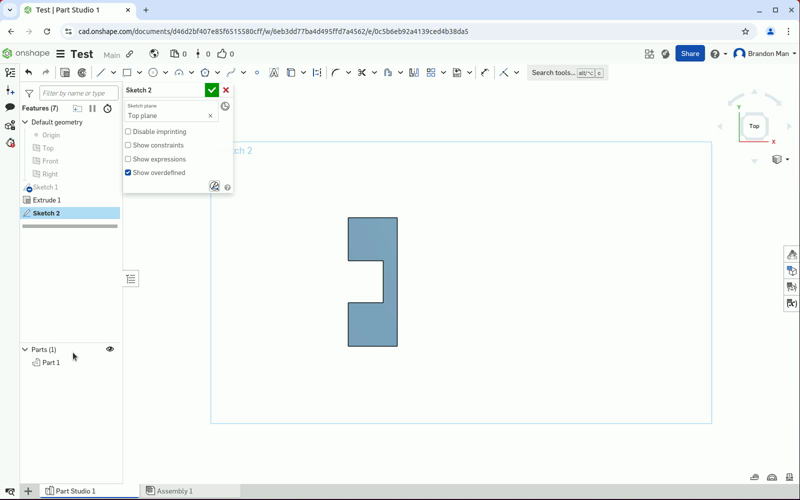
key(y)
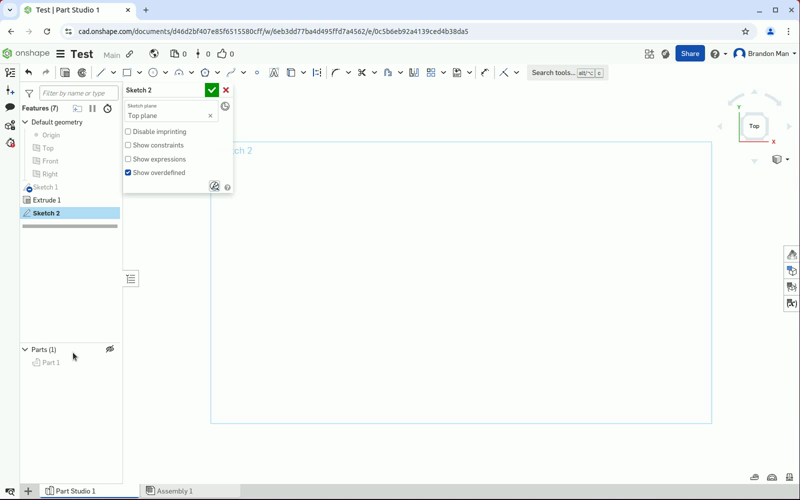
key(l)
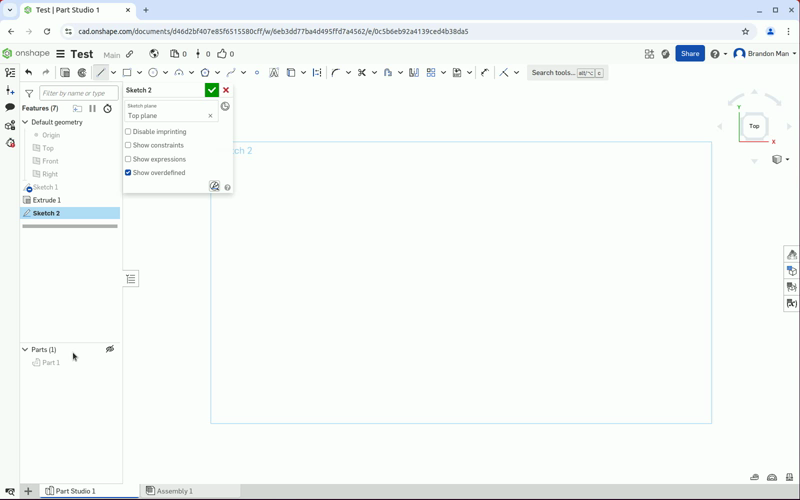
key_down(shift)
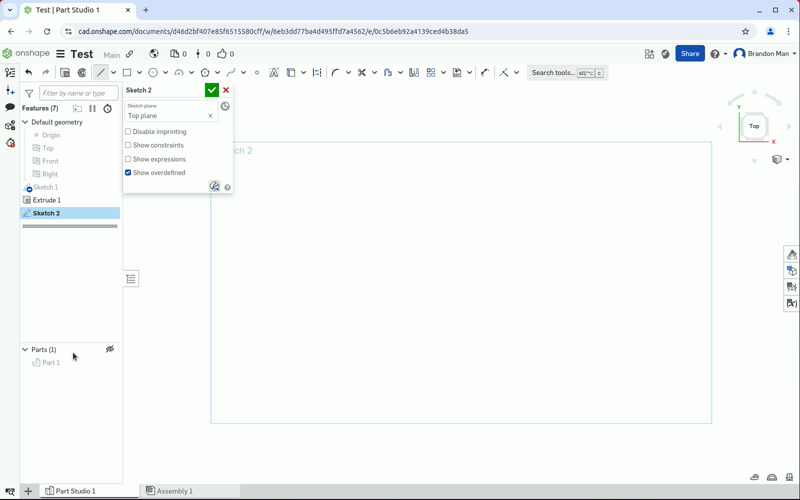
mouse_move(514, 346)
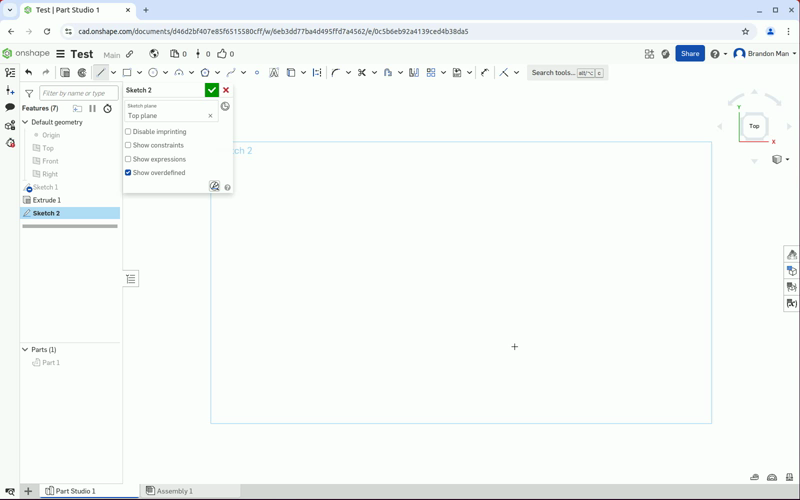
click(514, 346)
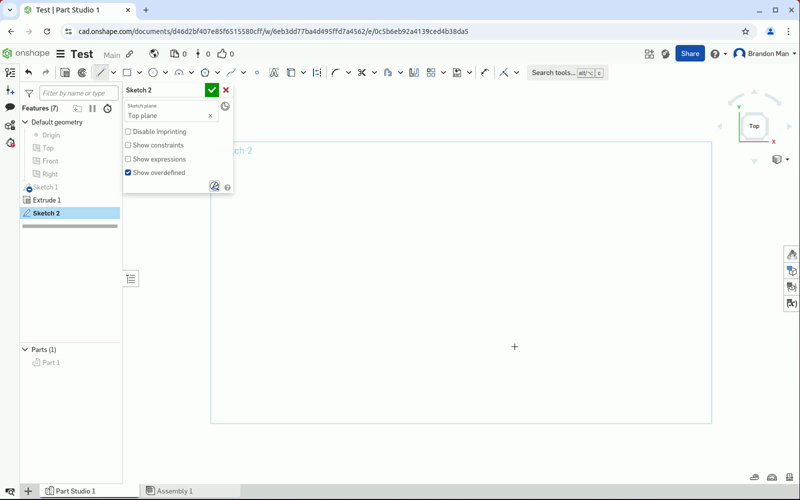
key_up(shift)
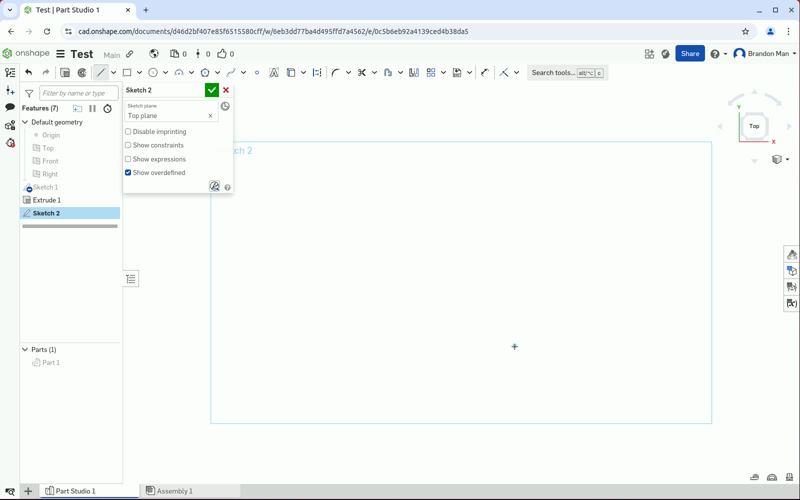
key_down(shift)
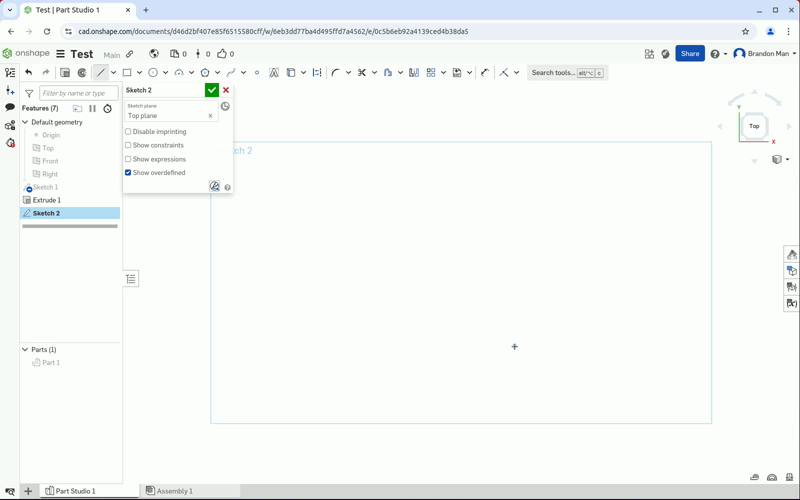
mouse_move(544, 346)
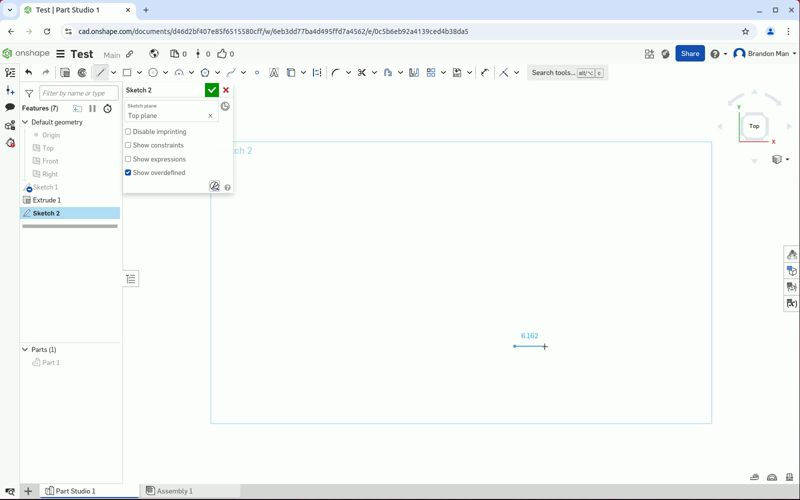
mouse_move(563, 346)
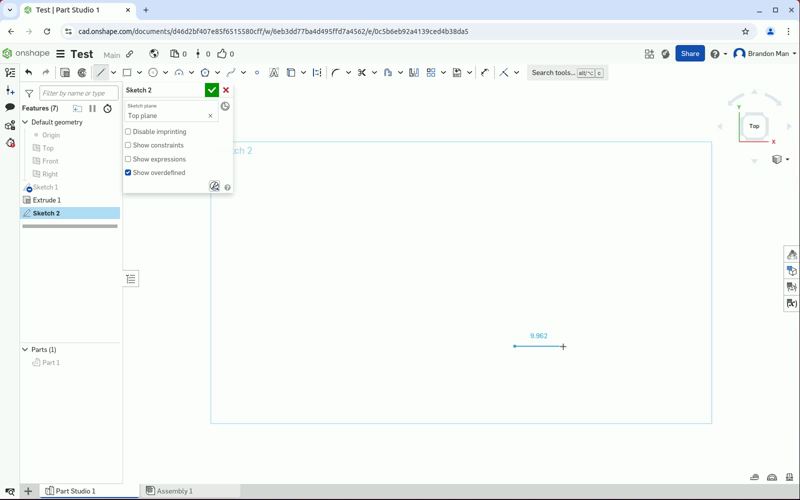
click(563, 346)
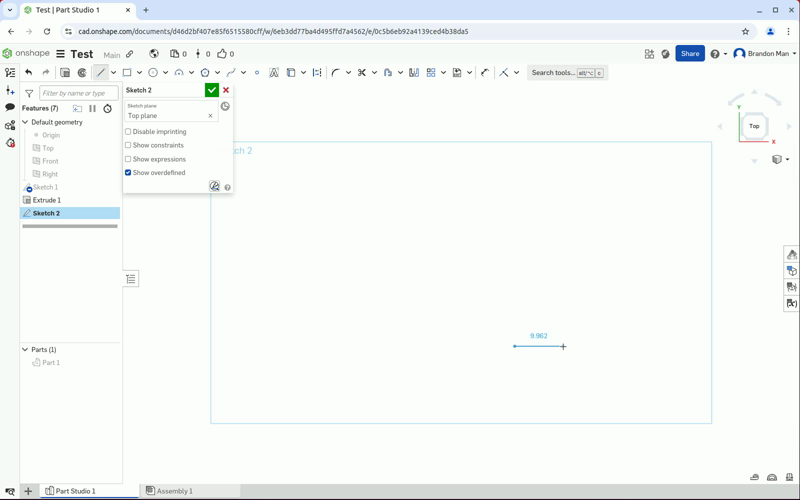
key_up(shift)
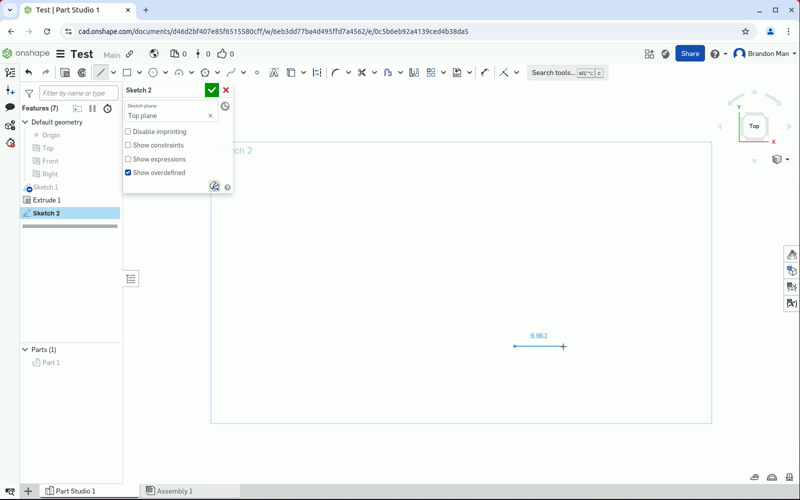
key_down(shift)
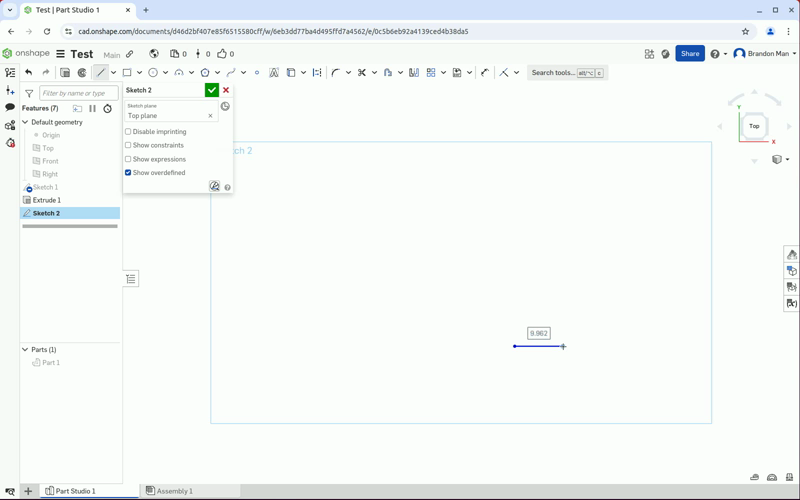
mouse_move(589, 346)
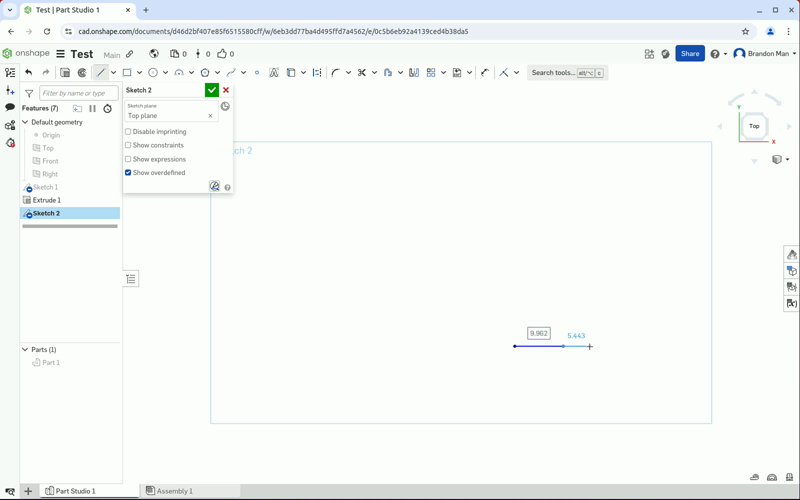
mouse_move(563, 302)
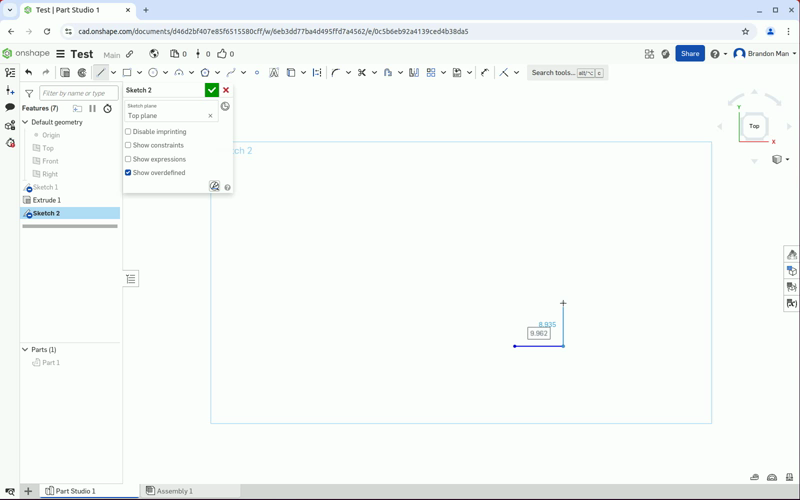
click(563, 302)
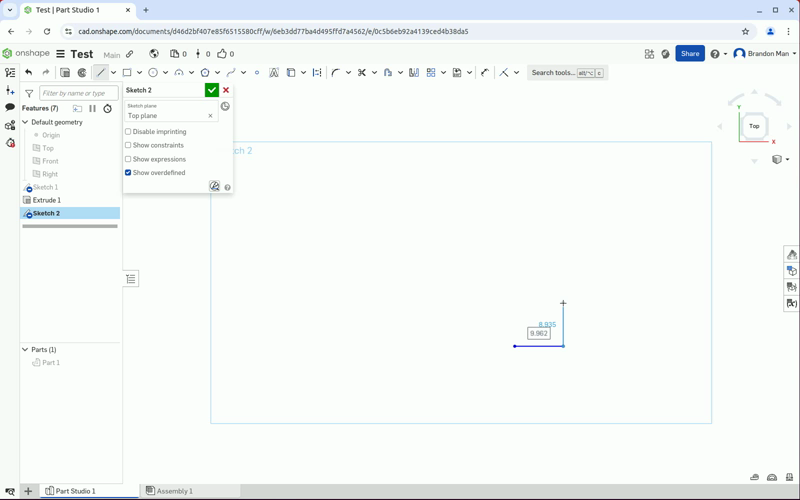
key_up(shift)
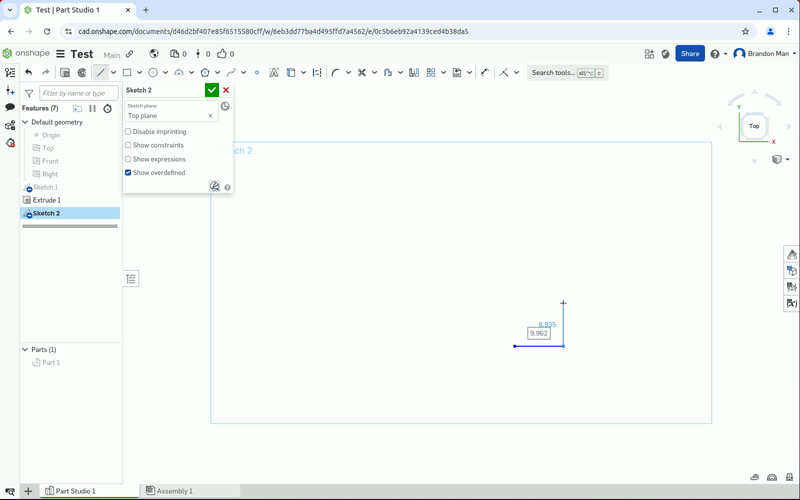
key_down(shift)
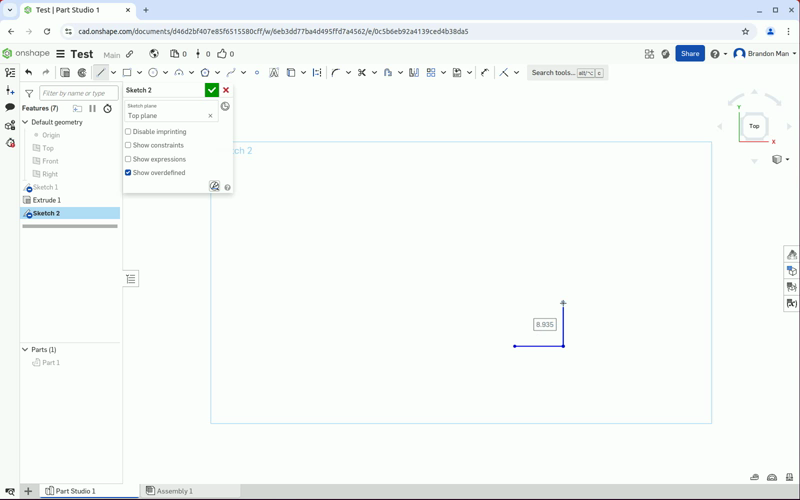
mouse_move(589, 302)
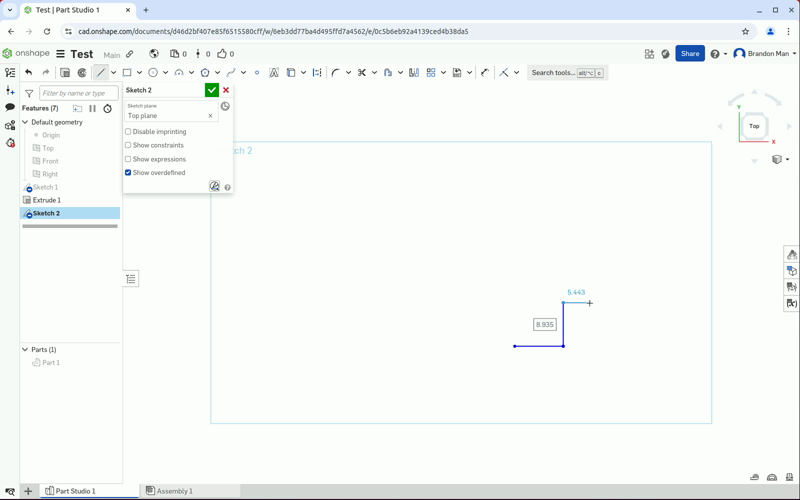
mouse_move(528, 302)
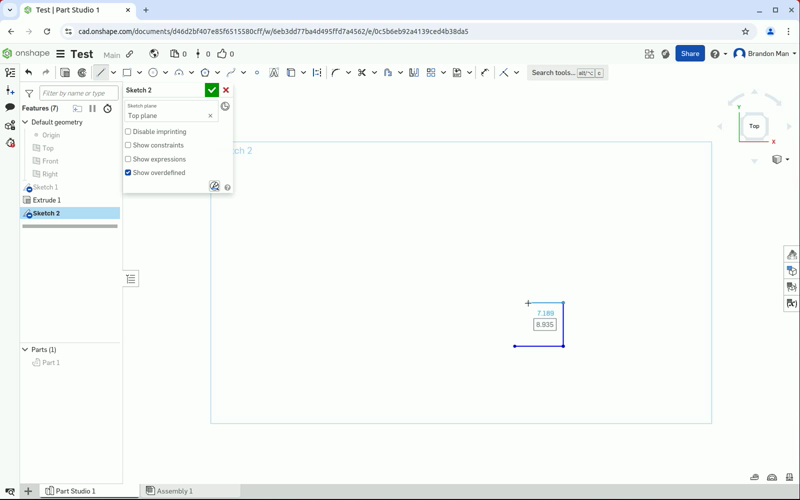
click(528, 302)
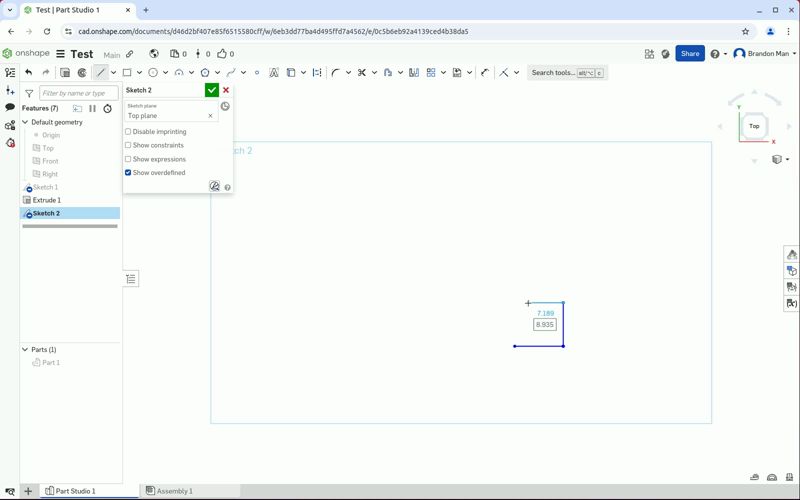
key_up(shift)
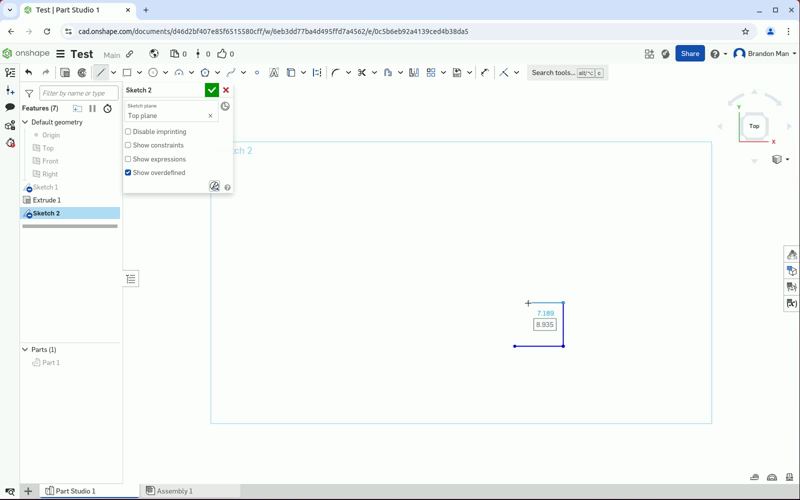
key_down(shift)
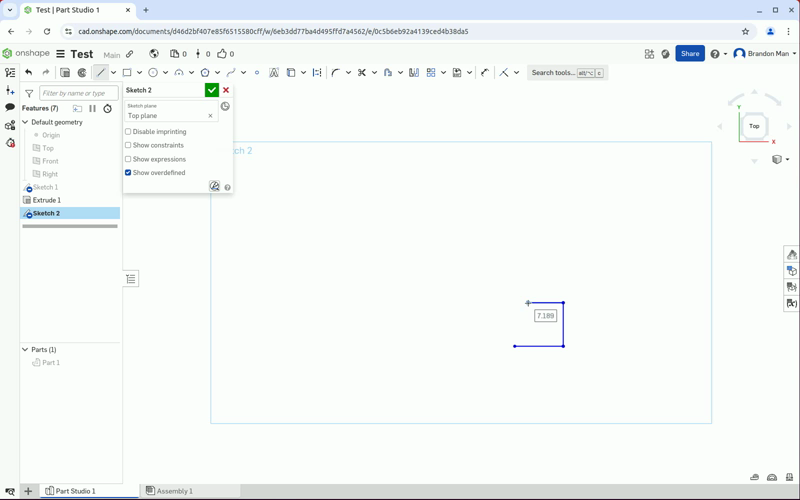
mouse_move(558, 302)
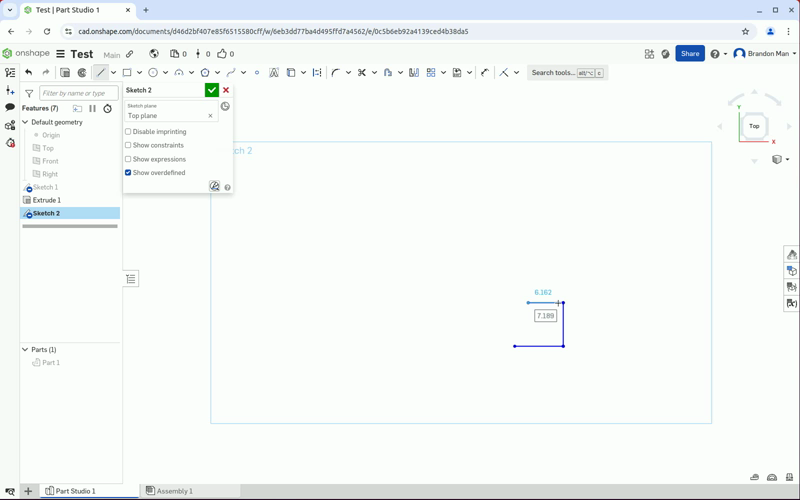
mouse_move(528, 260)
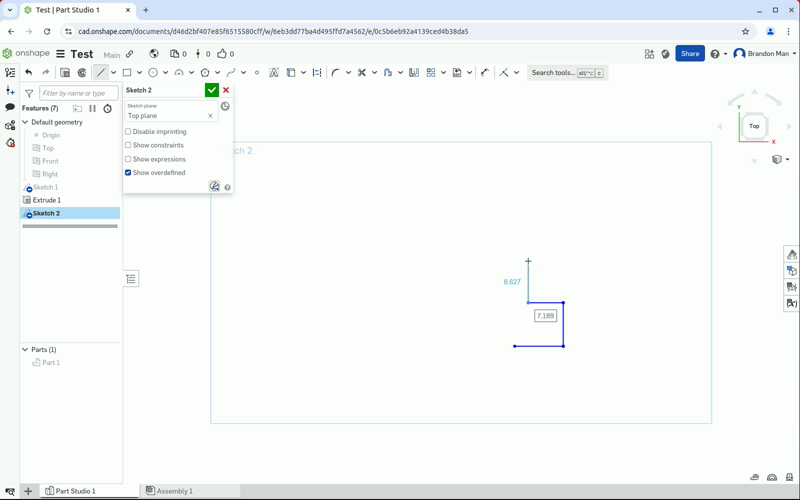
click(528, 260)
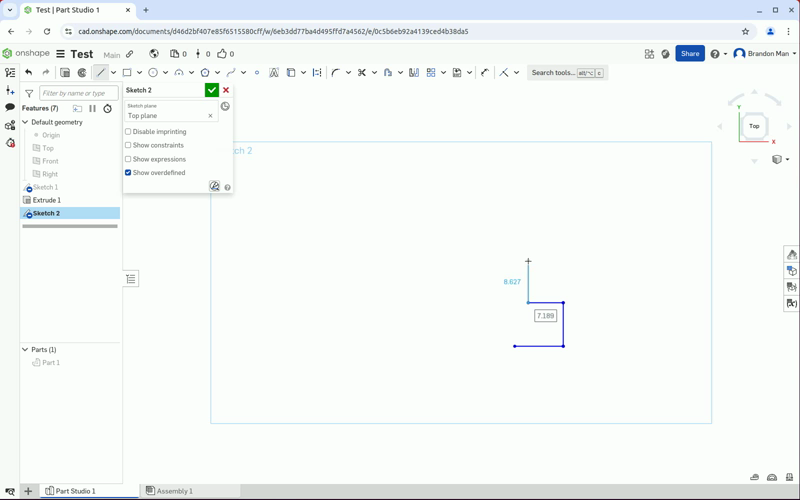
key_up(shift)
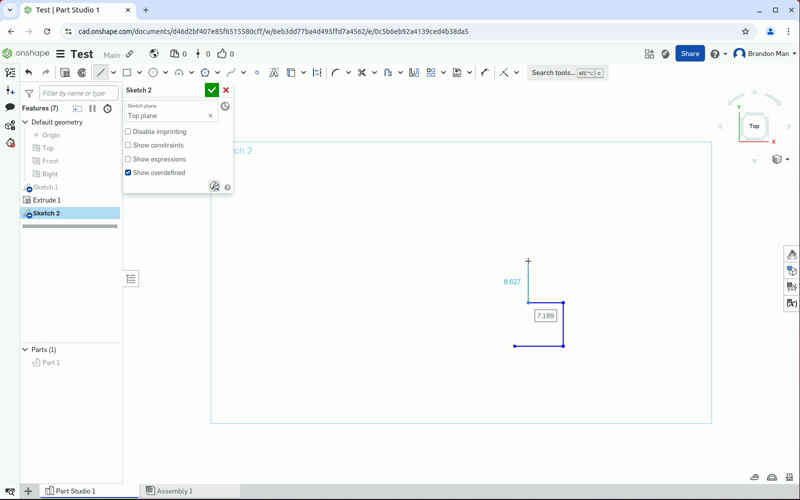
key_down(shift)
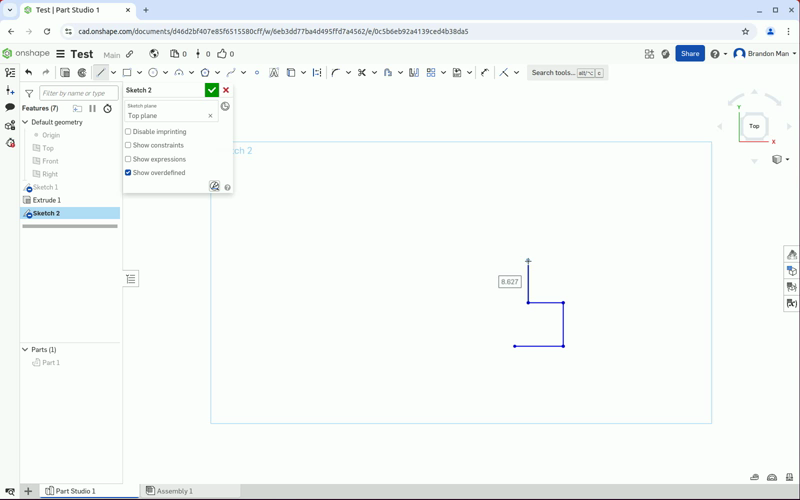
mouse_move(558, 260)
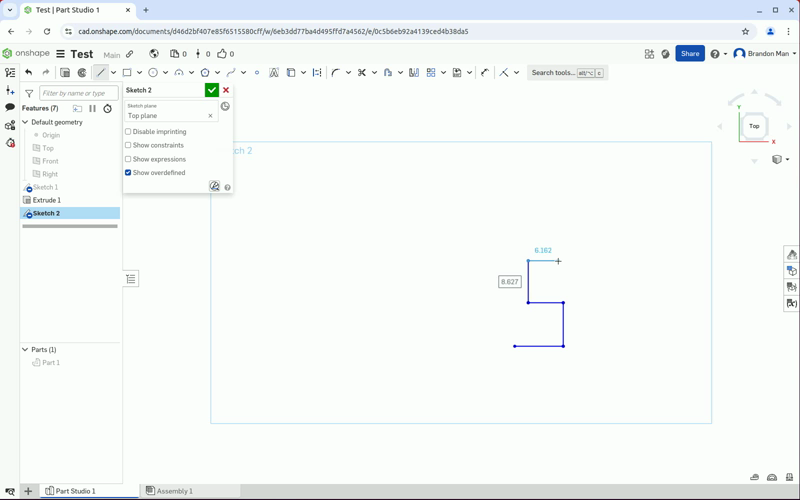
mouse_move(563, 260)
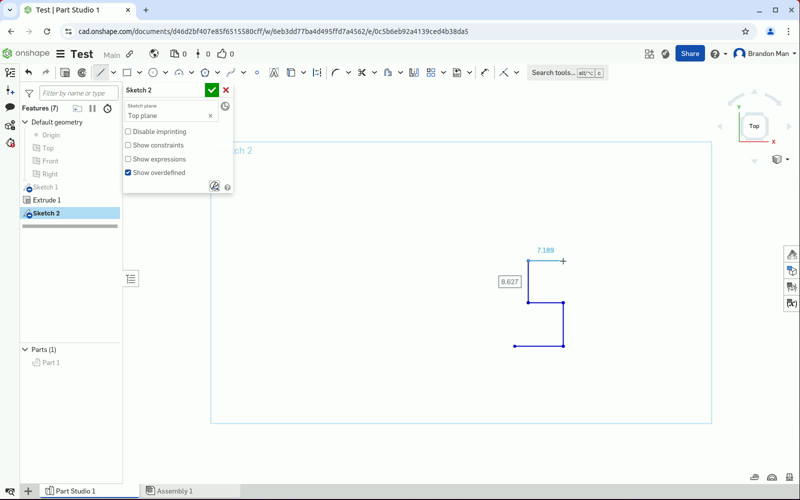
click(563, 260)
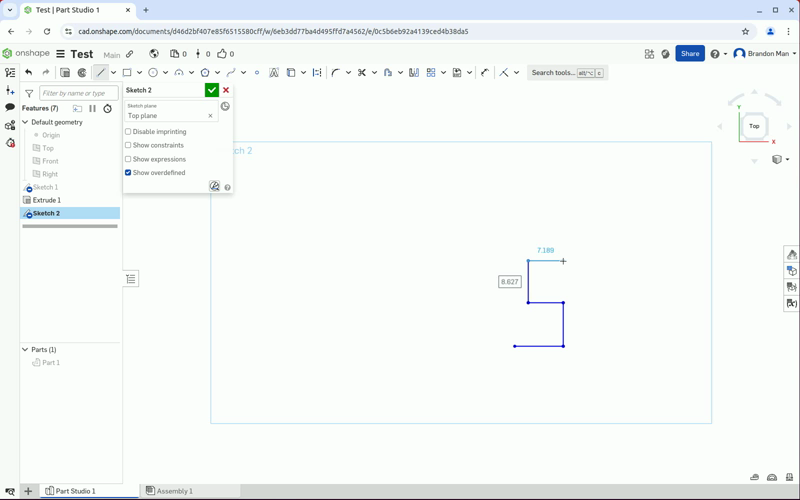
key_up(shift)
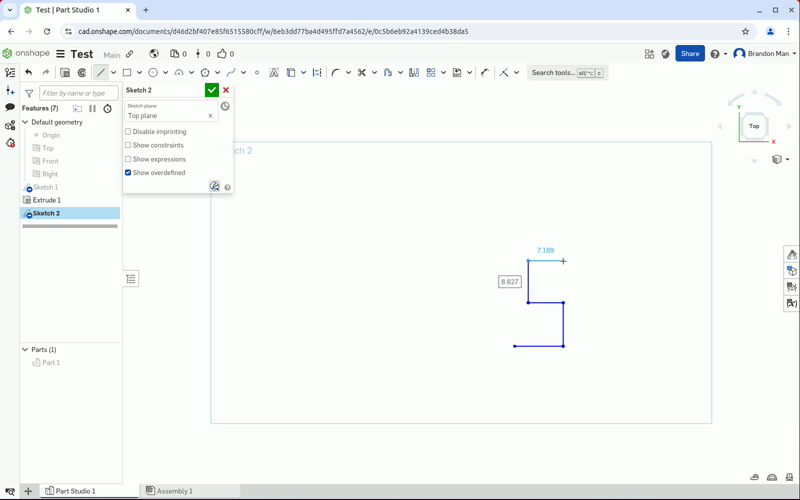
key_down(shift)
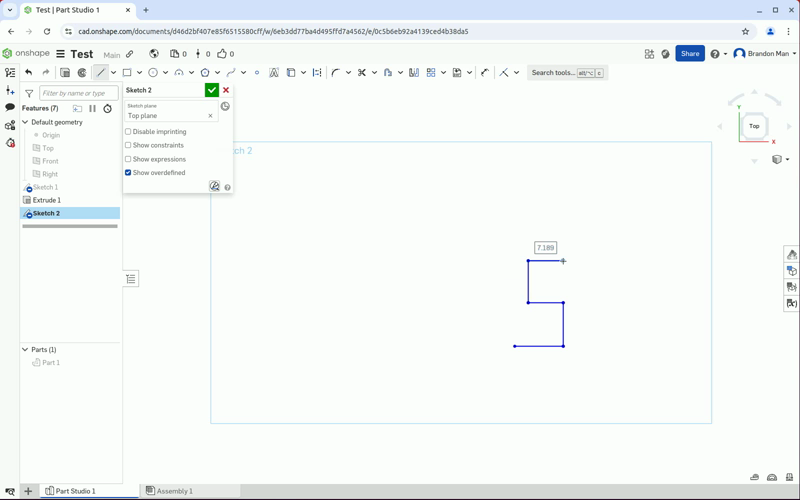
mouse_move(589, 260)
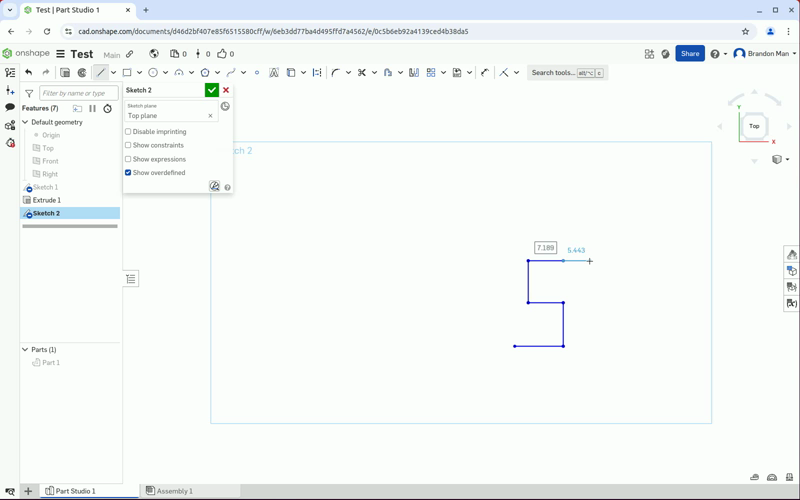
mouse_move(563, 217)
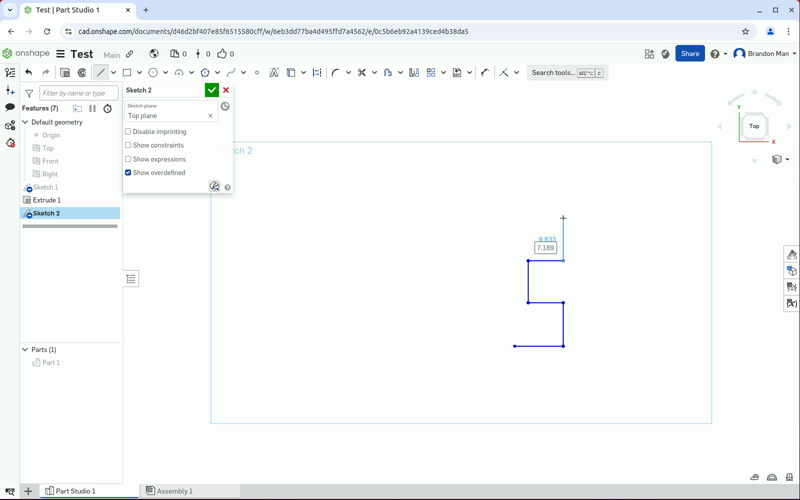
click(563, 217)
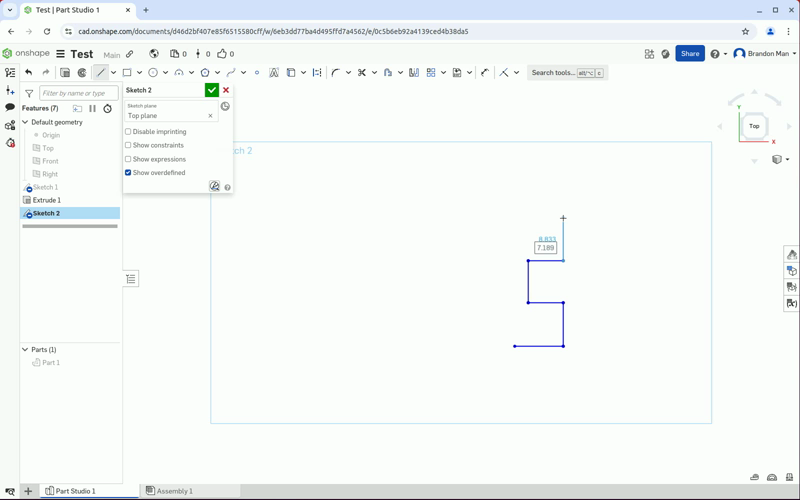
key_up(shift)
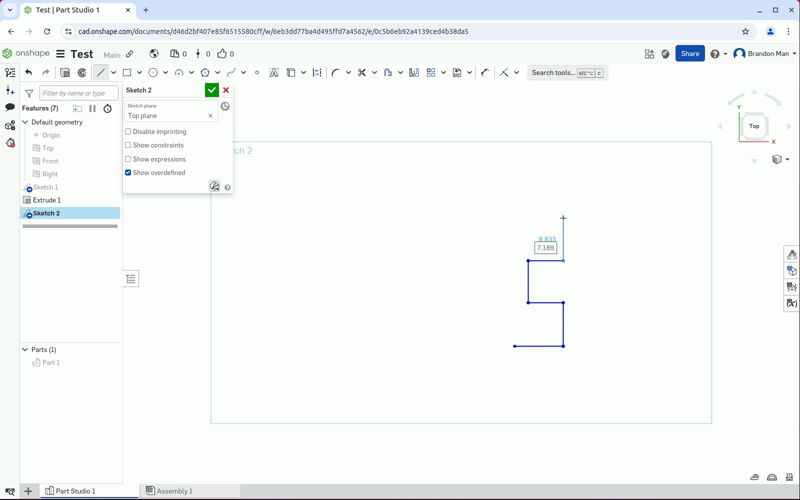
key_down(shift)
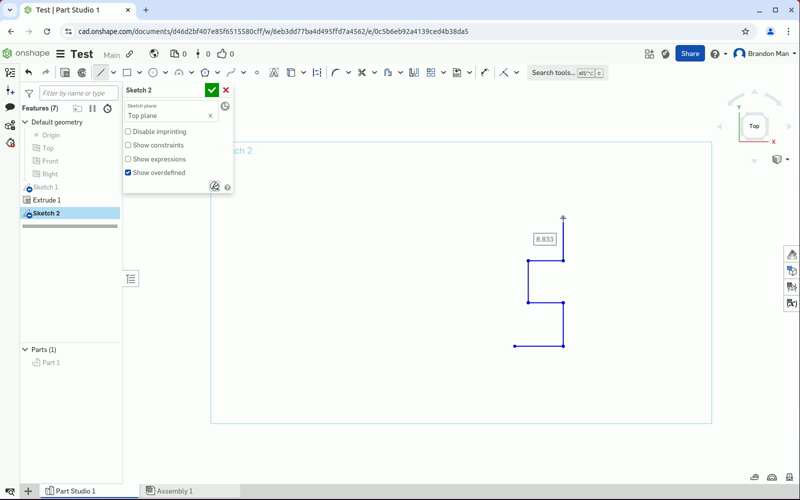
mouse_move(589, 217)
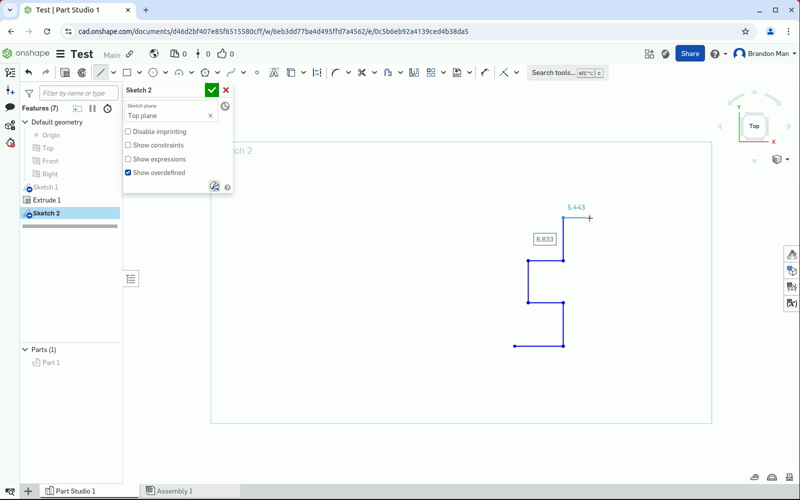
mouse_move(514, 217)
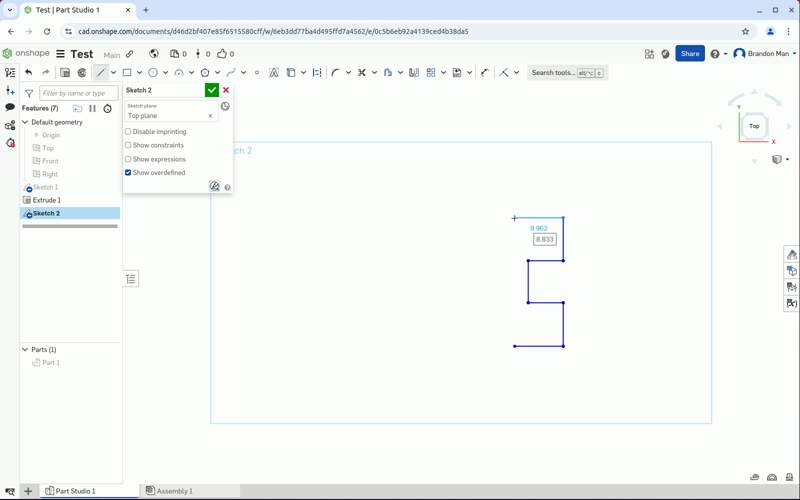
click(514, 217)
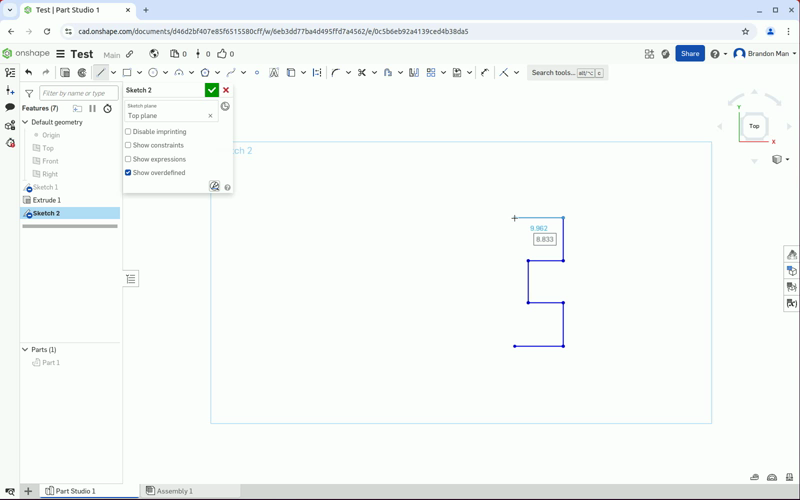
key_up(shift)
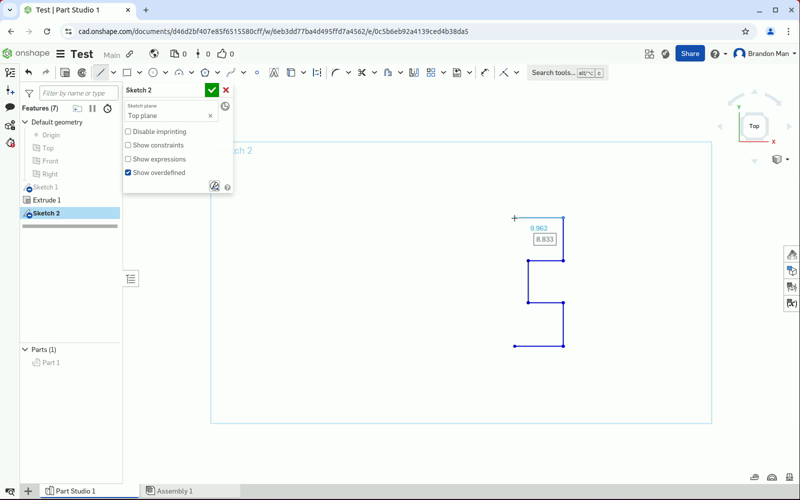
key_down(shift)
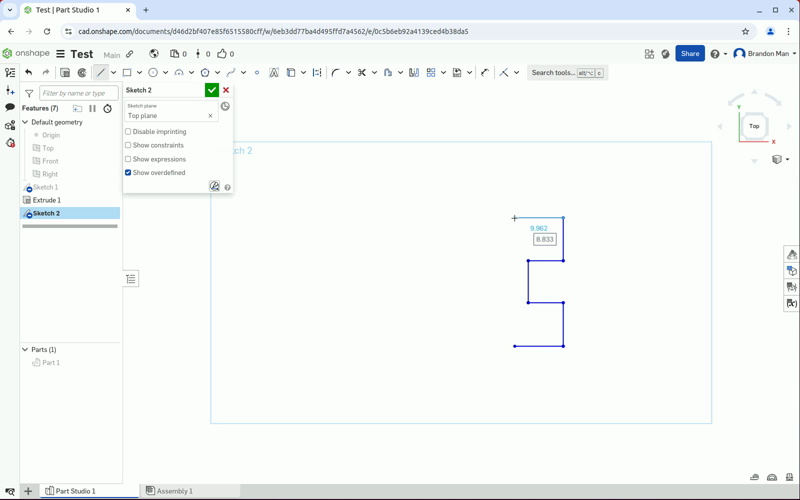
mouse_move(544, 217)
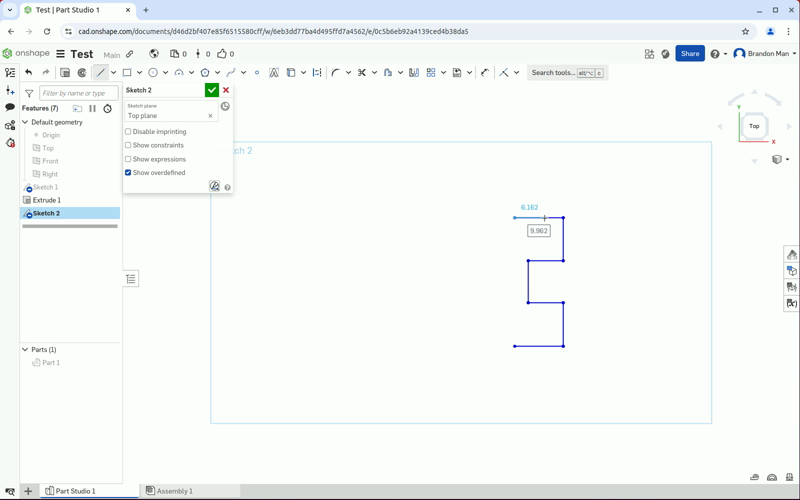
mouse_move(514, 244)
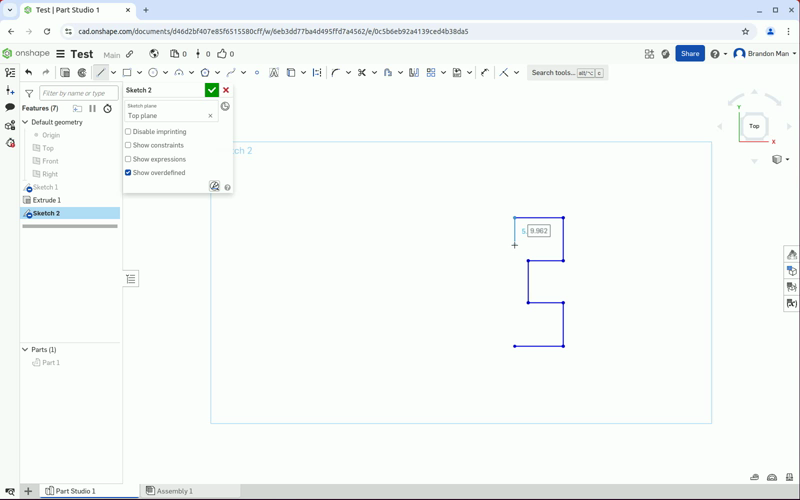
click(514, 244)
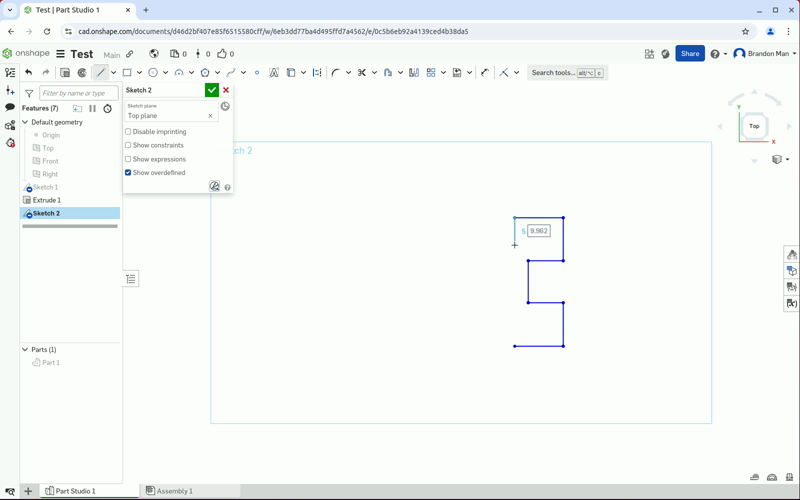
key_up(shift)
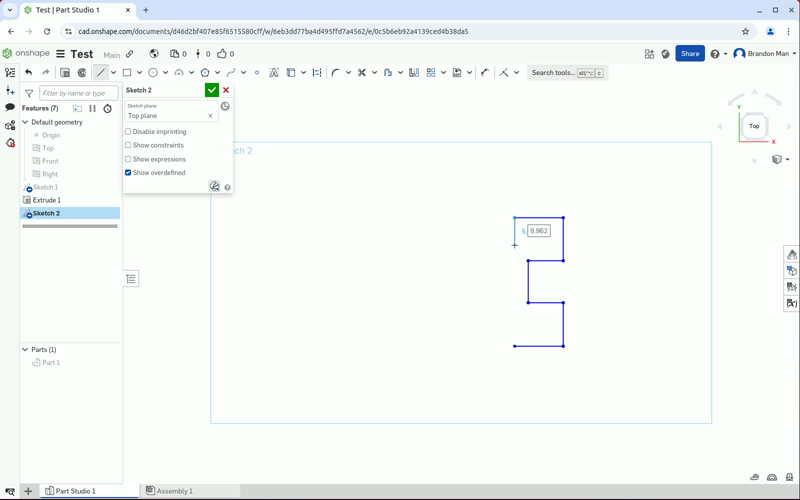
key_down(shift)
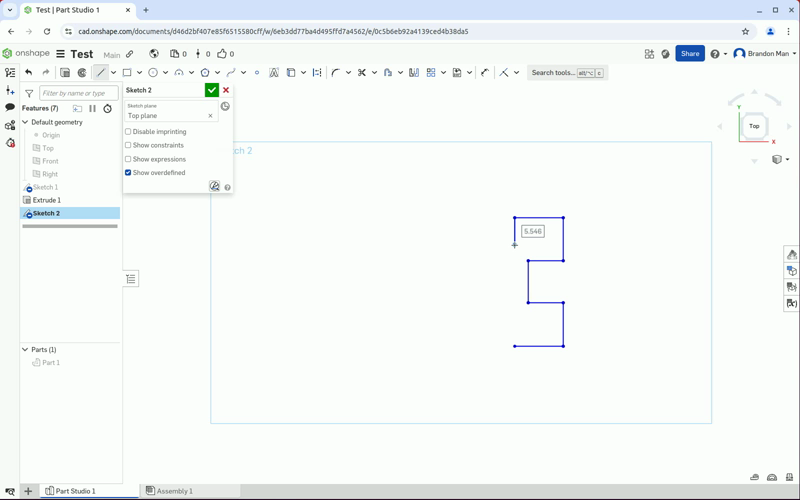
mouse_move(514, 319)
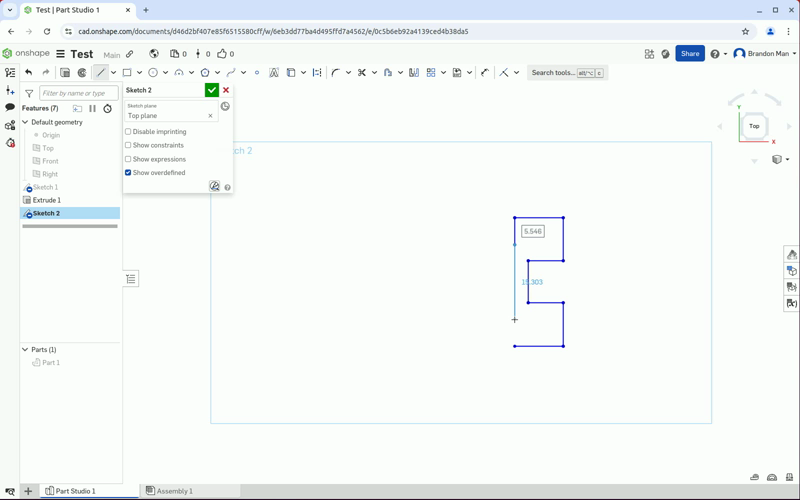
click(514, 319)
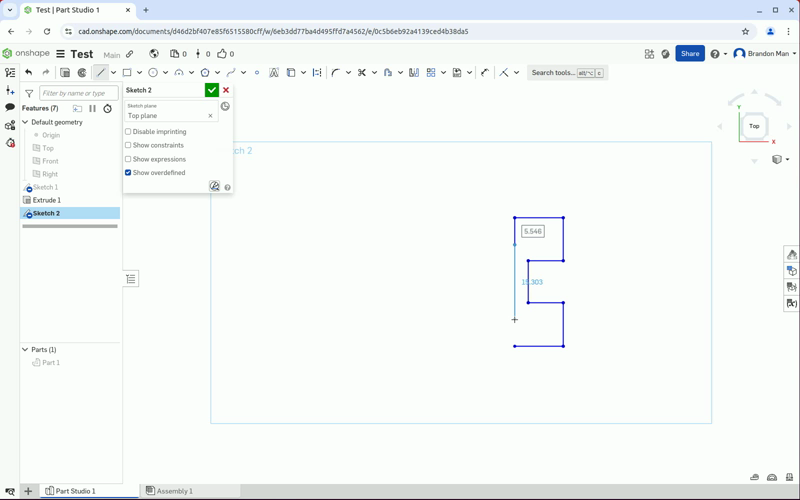
key_up(shift)
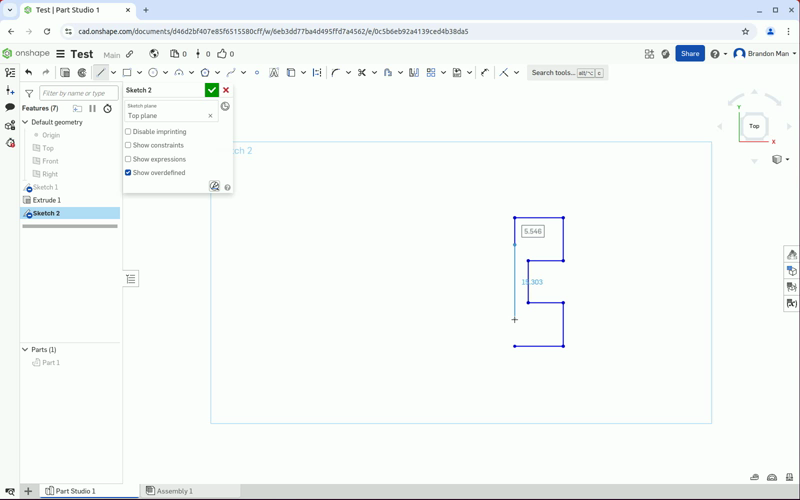
mouse_move(544, 319)
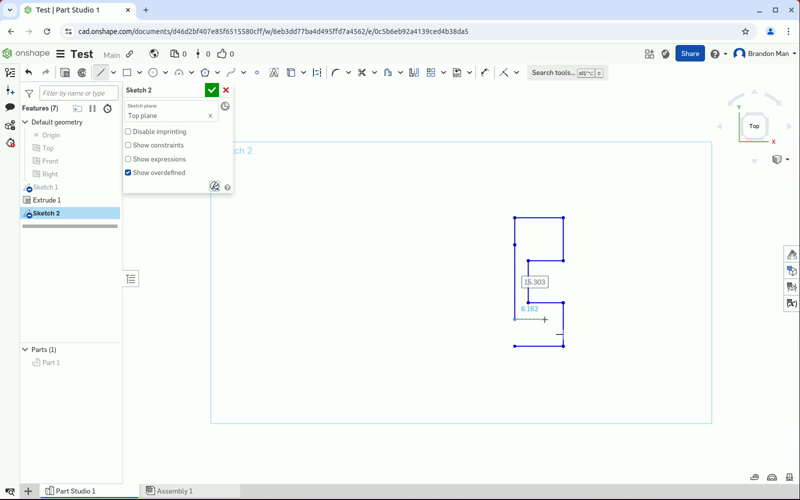
key_down(shift)
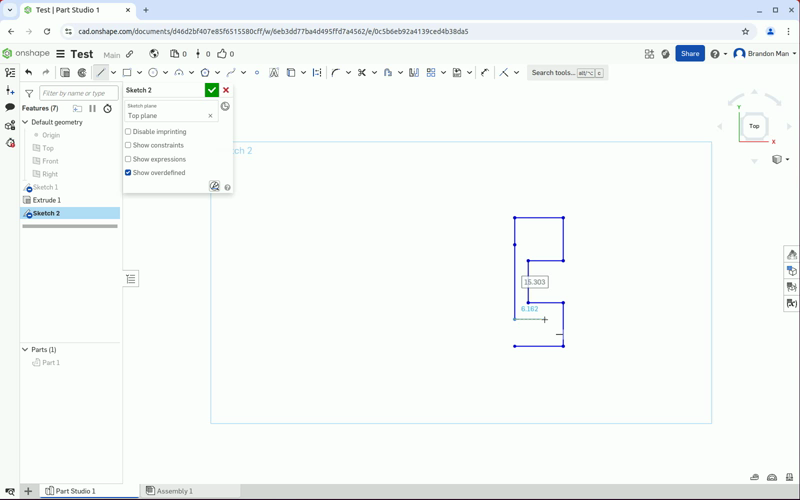
mouse_move(514, 346)
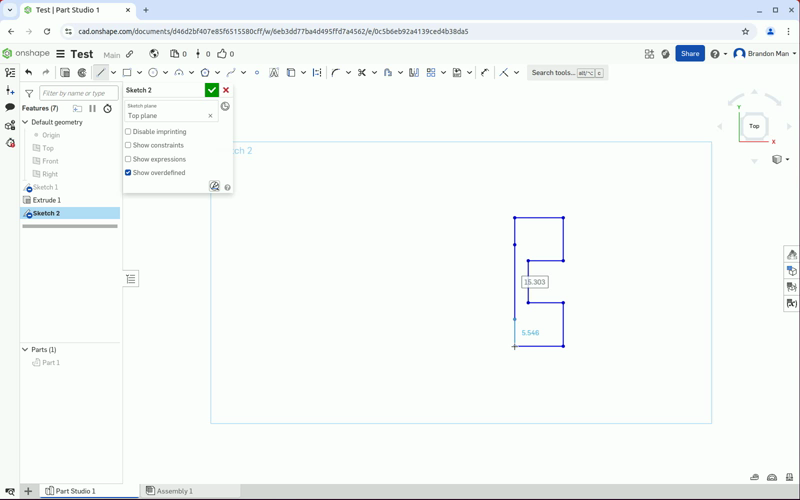
key_up(shift)
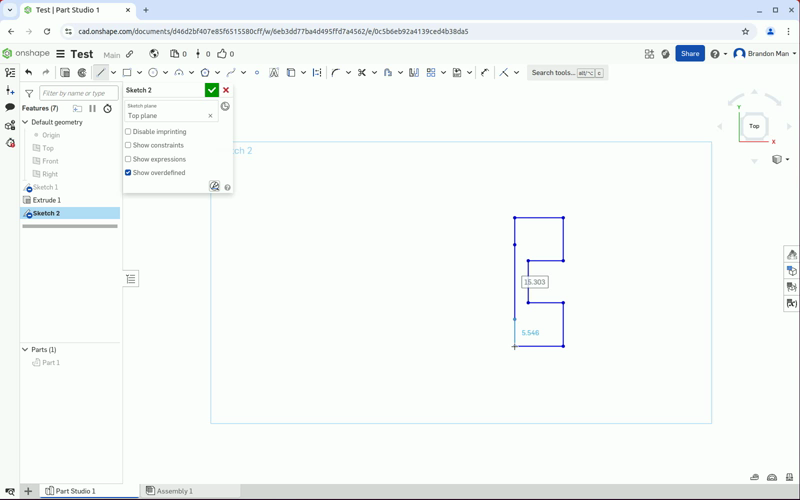
click(514, 346)
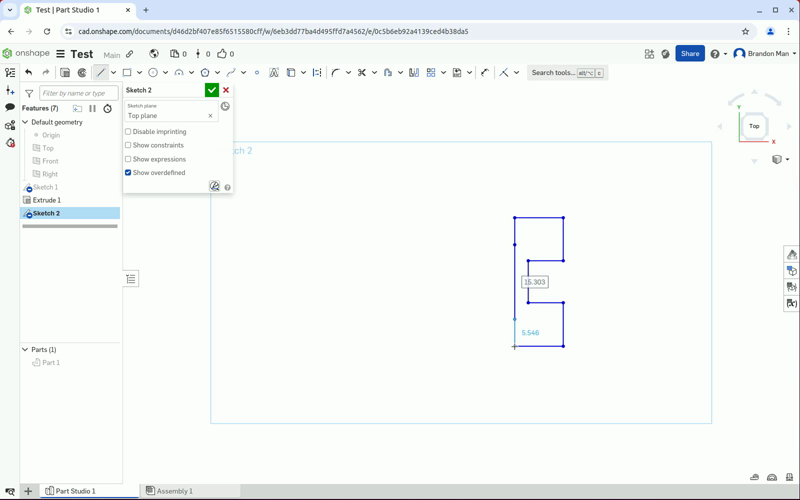
key(esc)
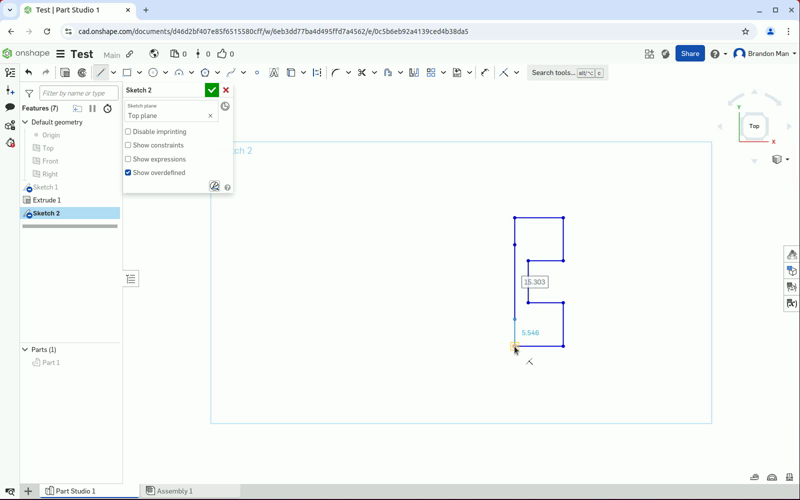
mouse_move(527, 327)
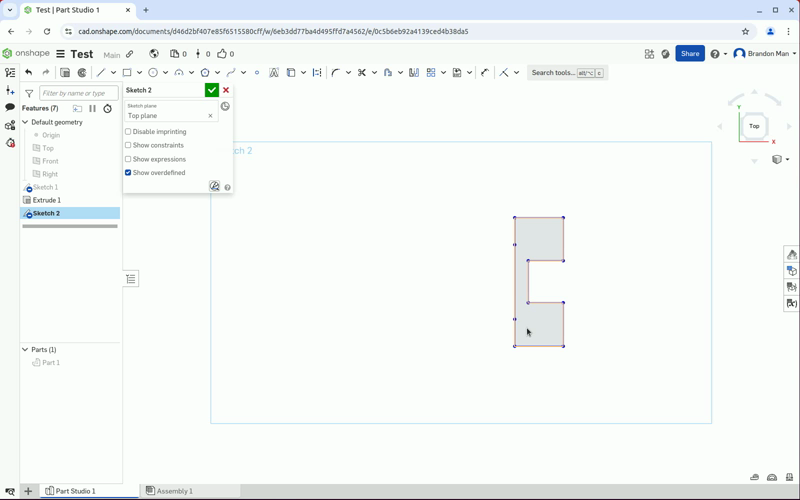
click(527, 327)
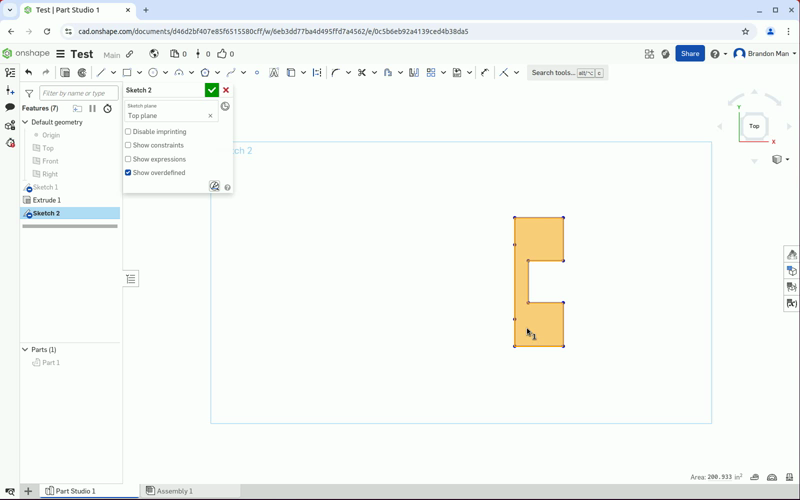
mouse_move(73, 352)
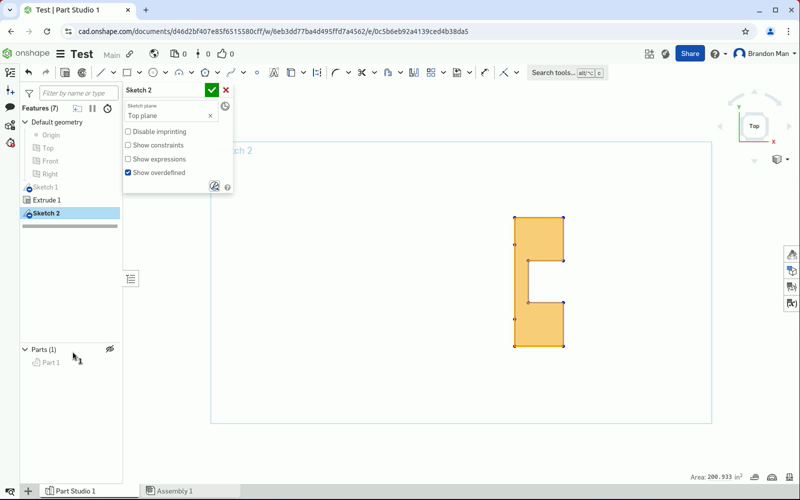
key(shift+y)
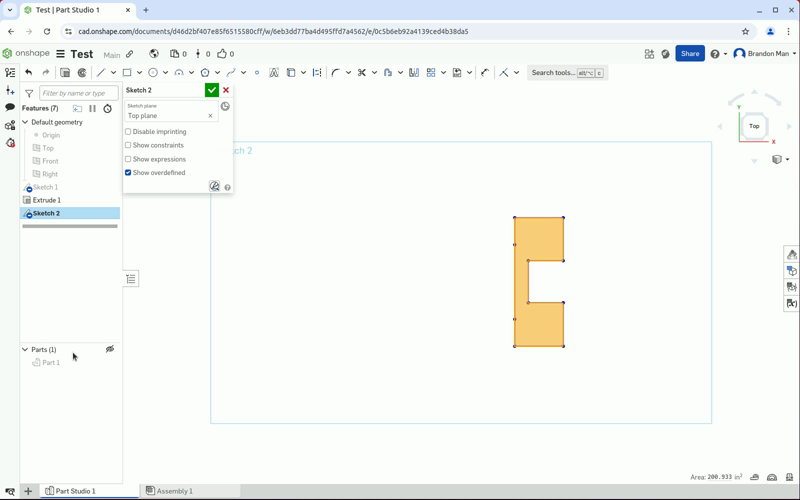
key(shift+e)
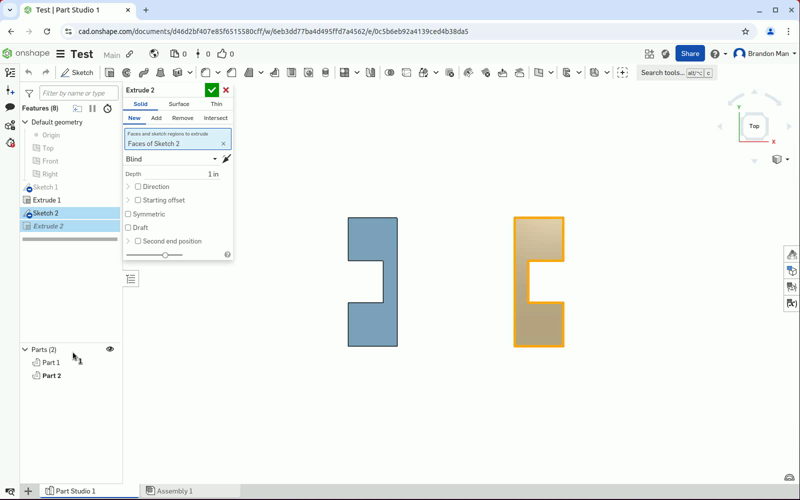
mouse_move(143, 106)
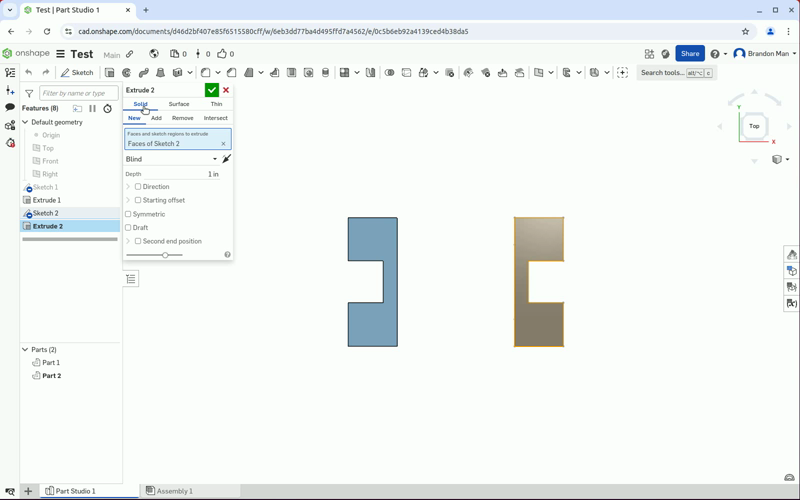
click(143, 106)
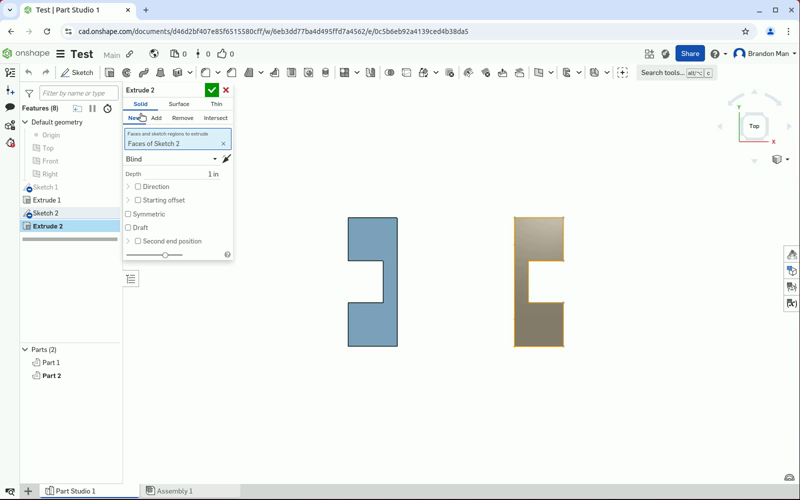
mouse_move(137, 120)
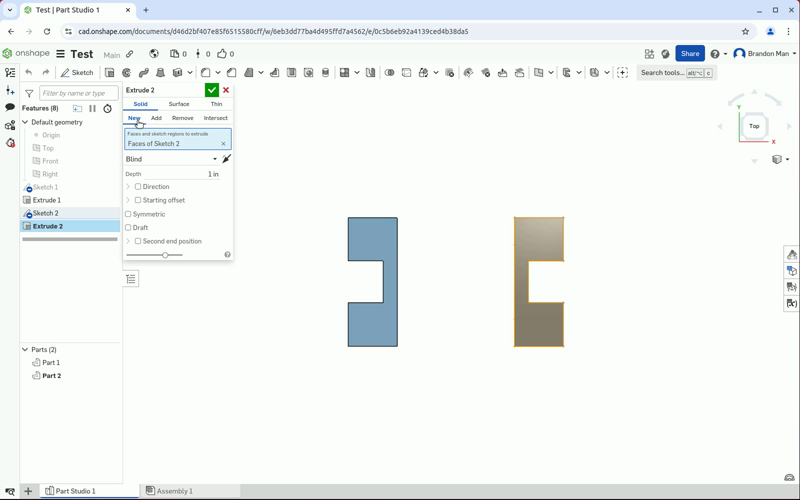
click(137, 120)
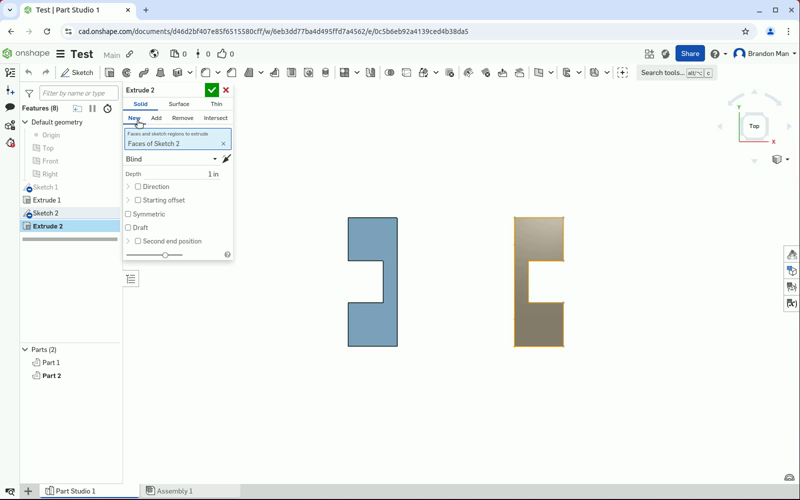
key(tab, 4)
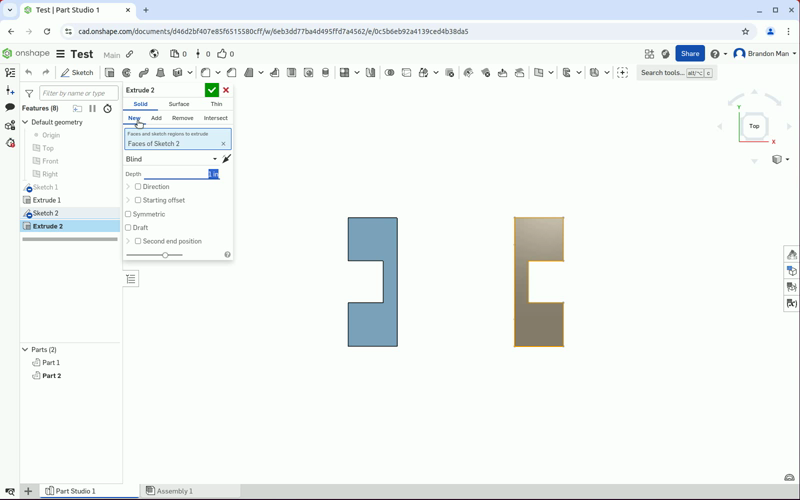
text(4.333)
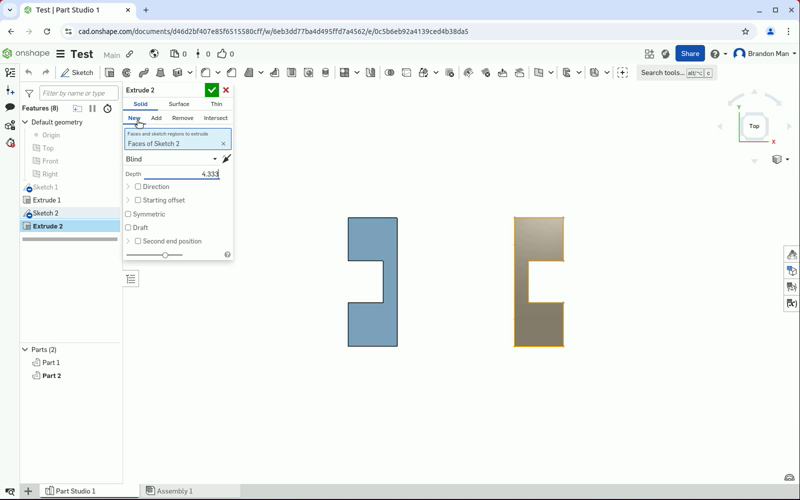
key(enter)
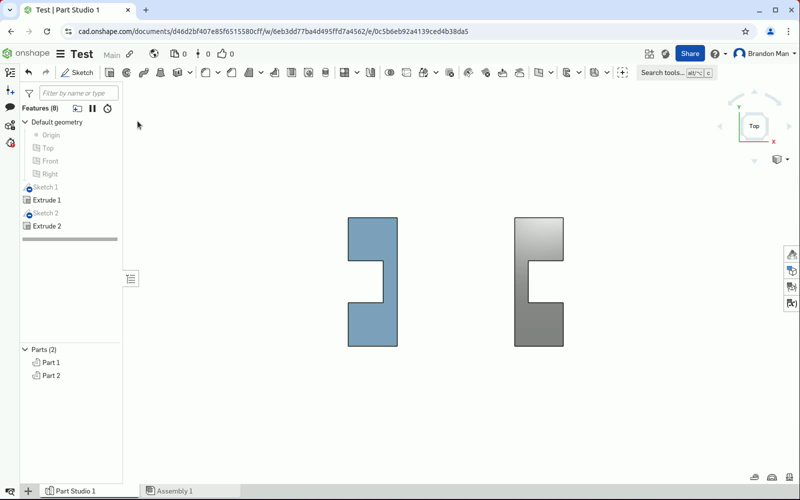
key(shift+h)
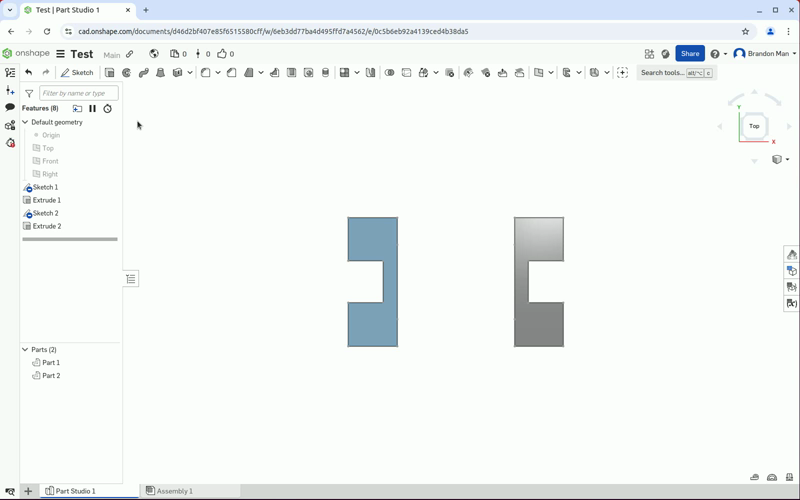
key(shift+h)
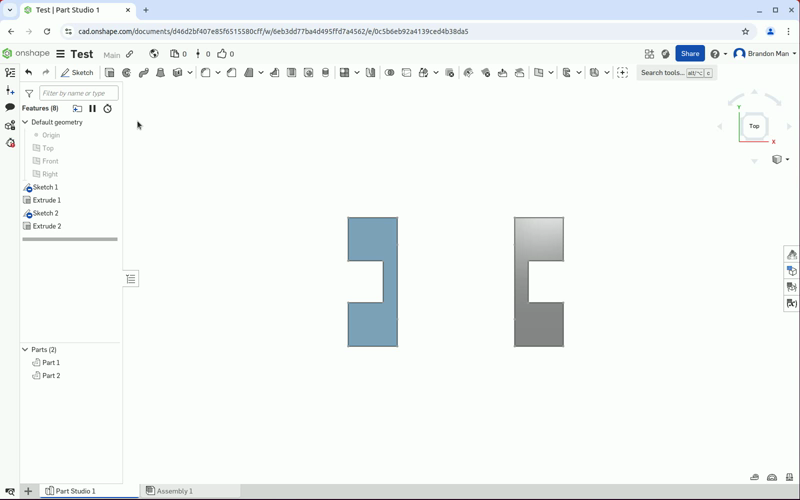
key(shift+7)
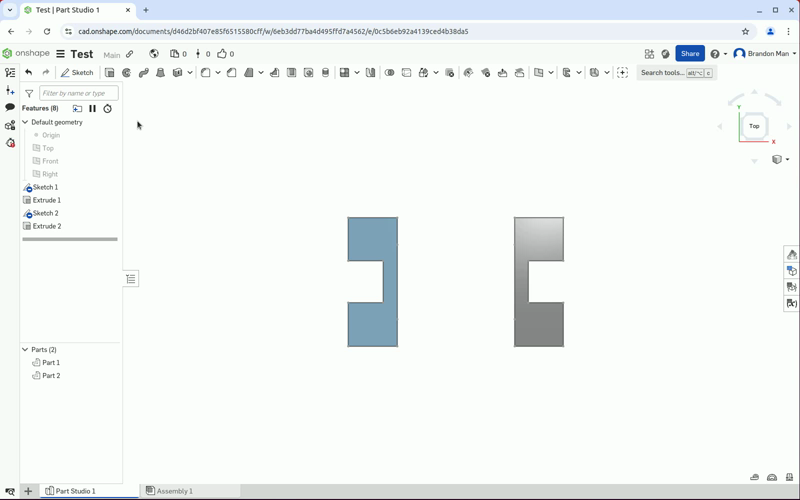
key(up, 3)
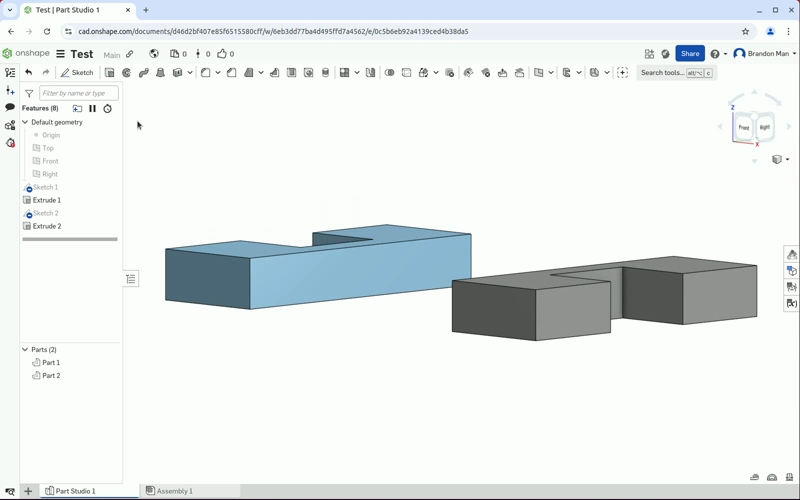
key(left, 3)
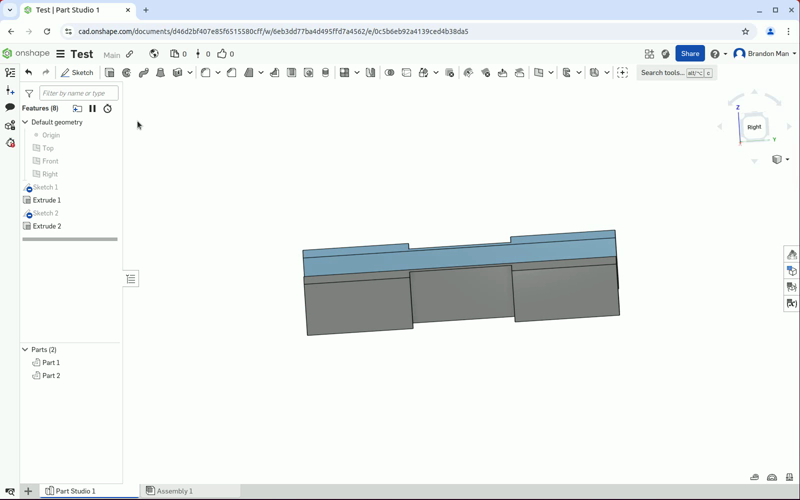
key(right, 3)
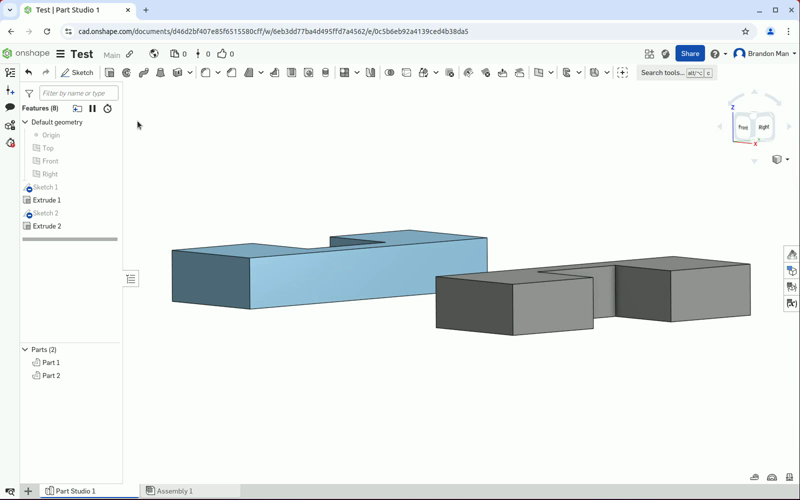
key(down, 3)
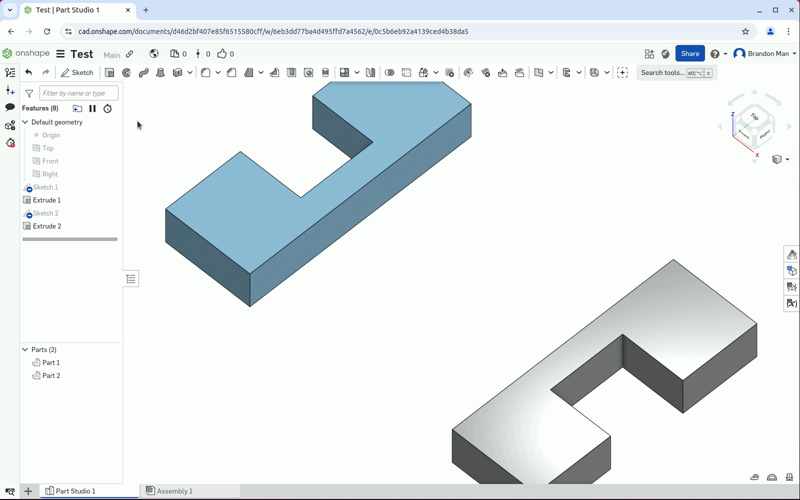
mouse_move(73, 189)
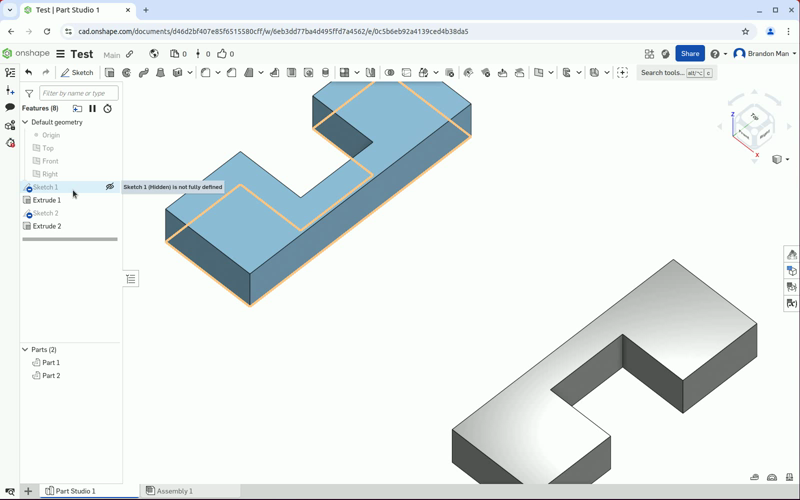
click(73, 189)